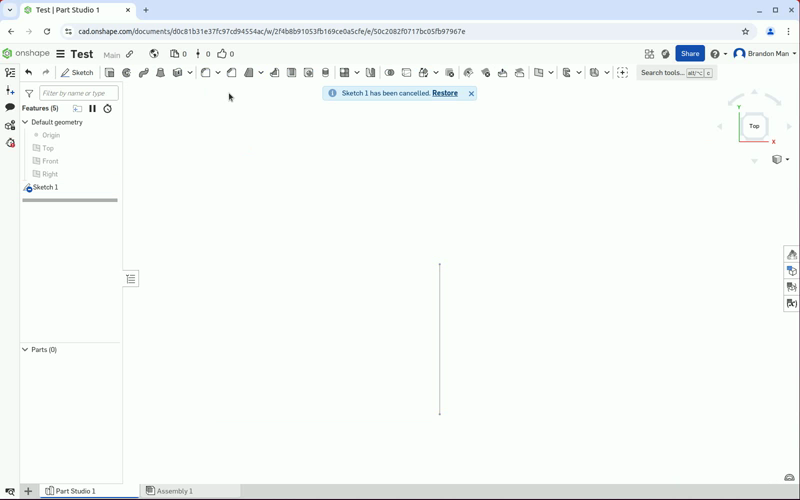
key(shift+h)
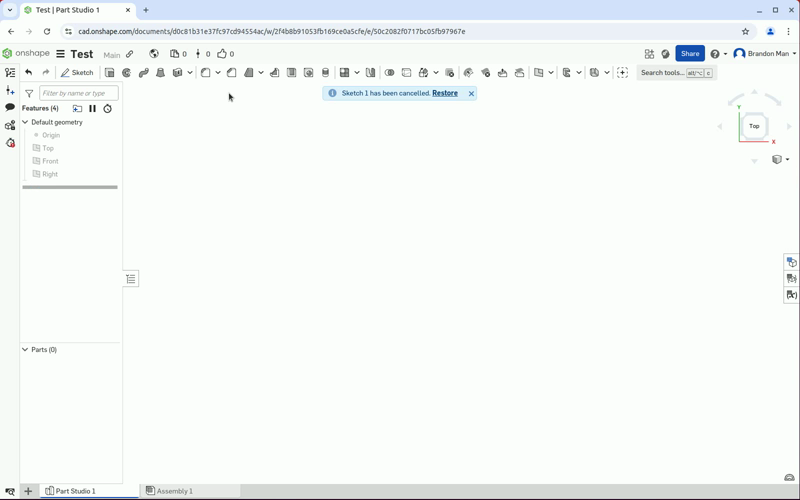
mouse_move(73, 352)
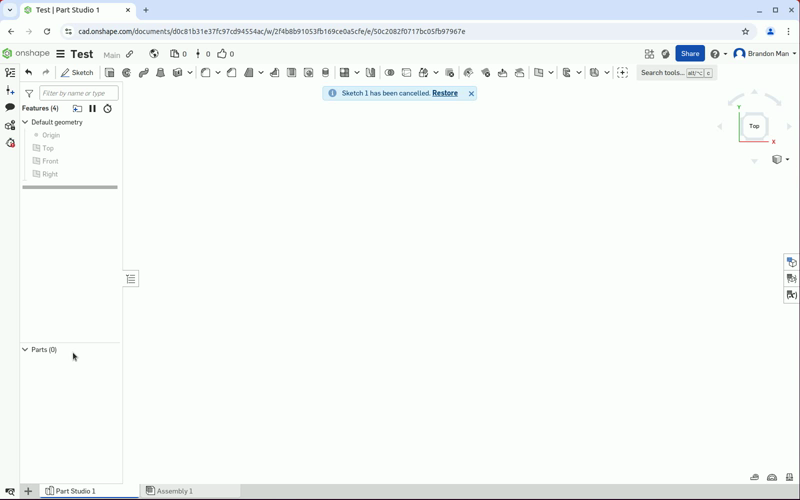
key(y)
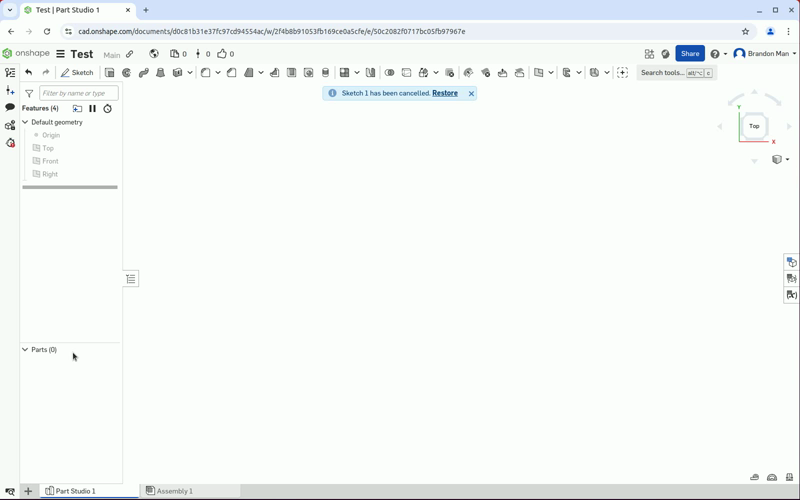
key(shift+p)
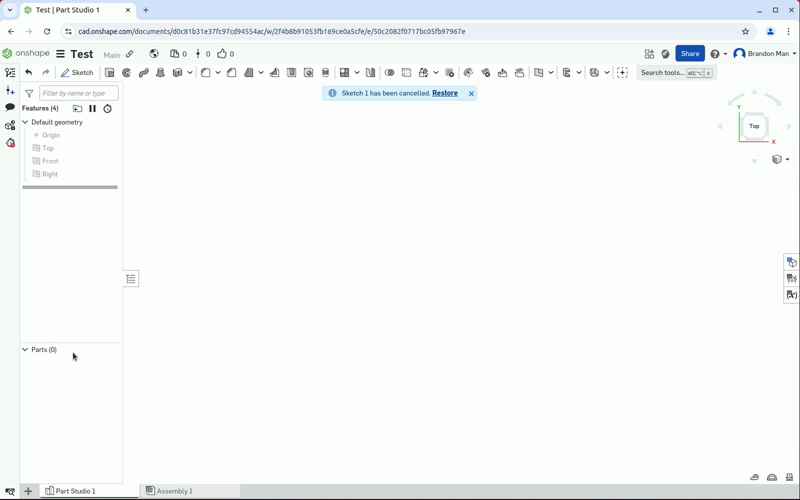
key(space)
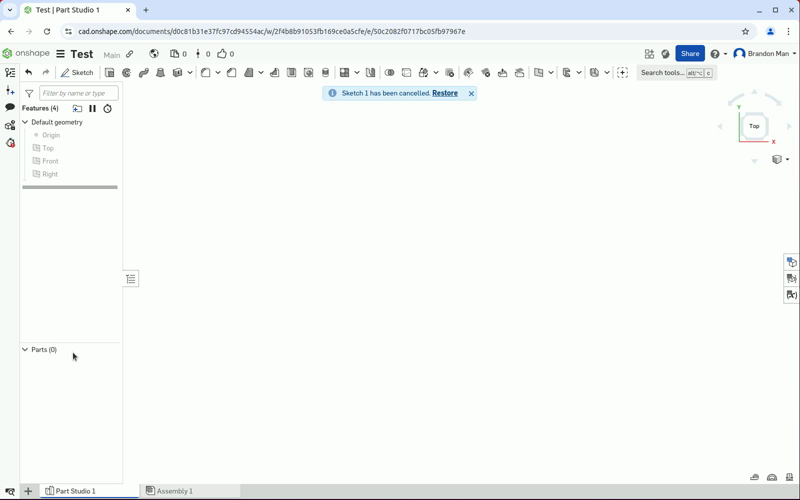
key_down(shift)
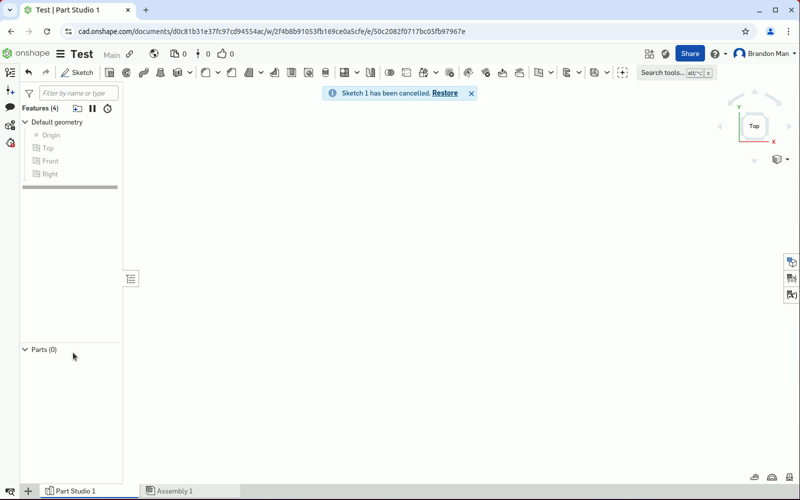
key(up)
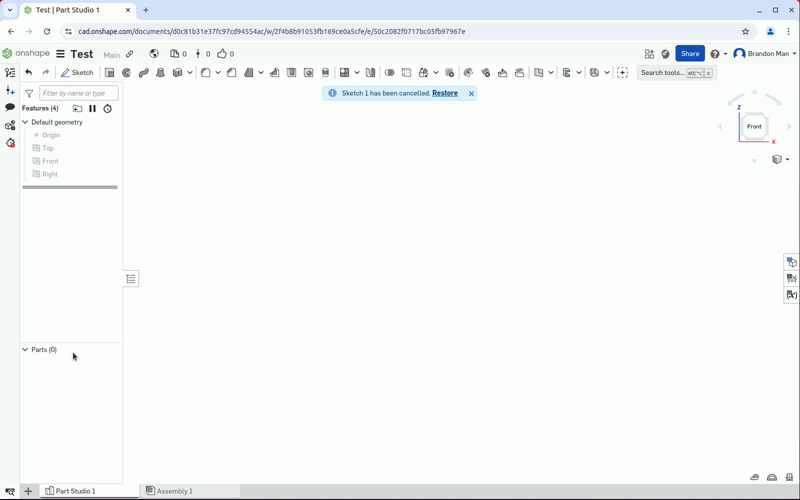
key_up(shift)
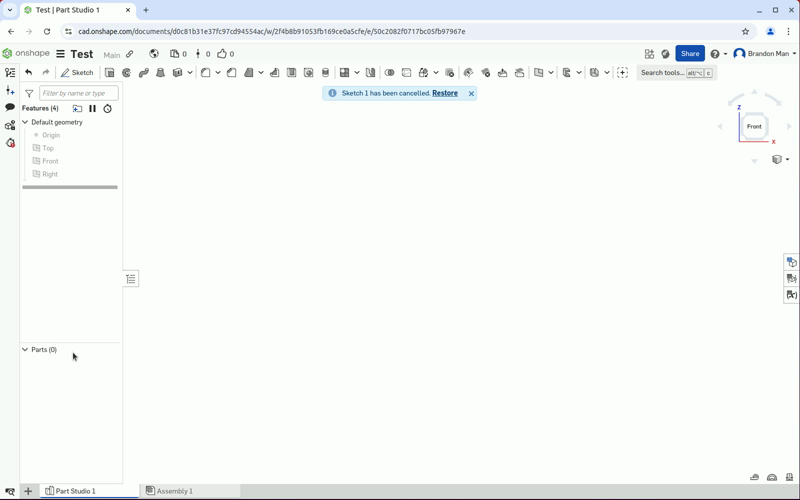
mouse_move(73, 352)
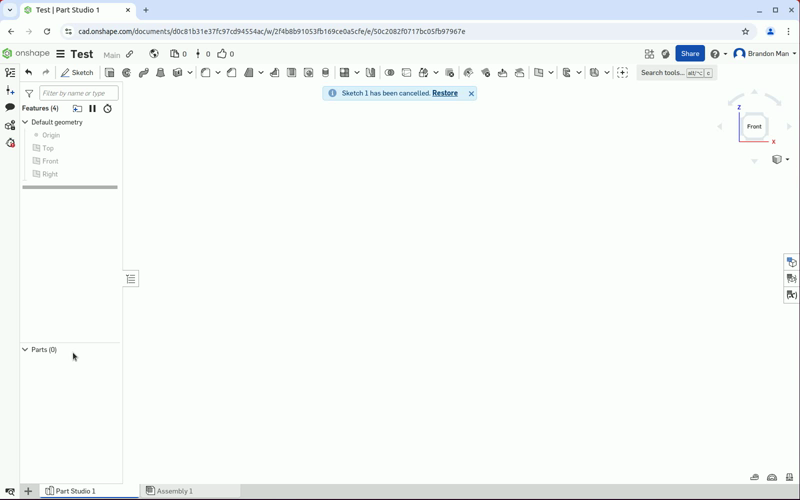
key(shift+y)
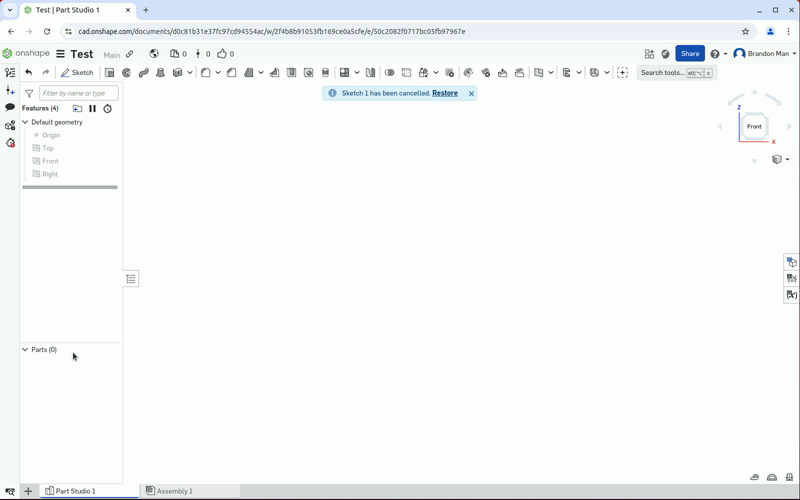
key(shift+s)
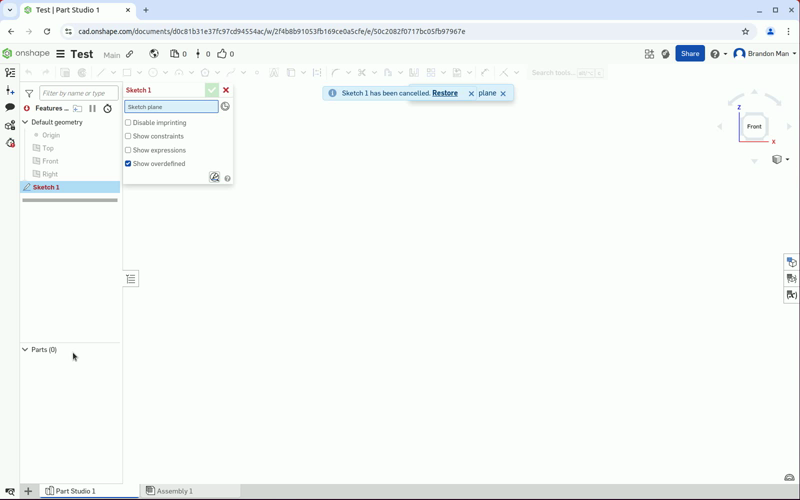
mouse_move(73, 163)
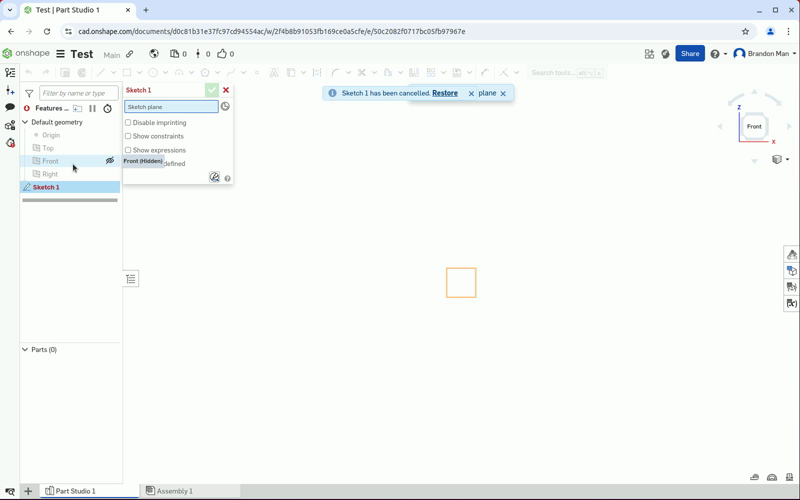
click(73, 163)
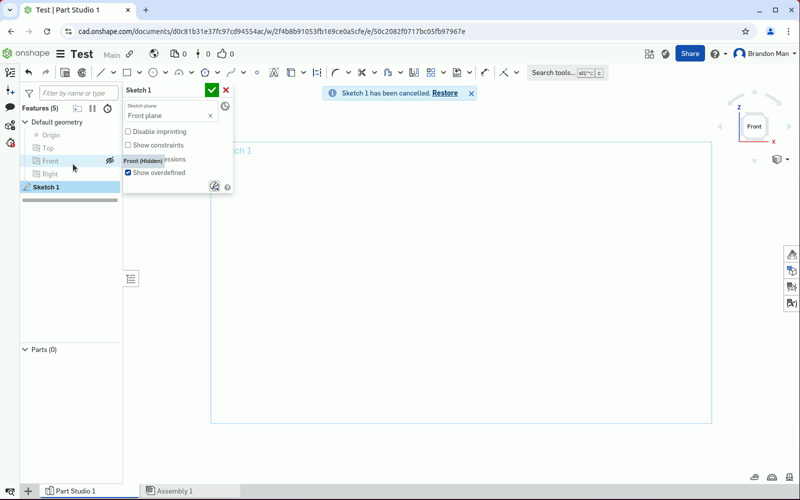
mouse_move(73, 352)
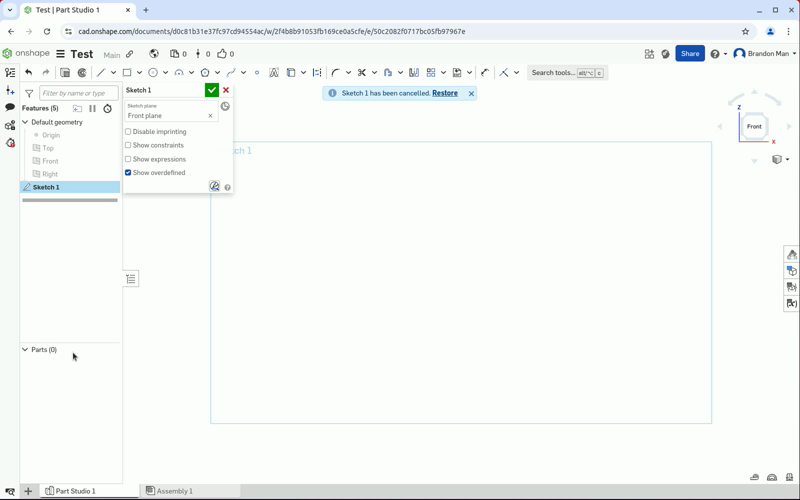
key(y)
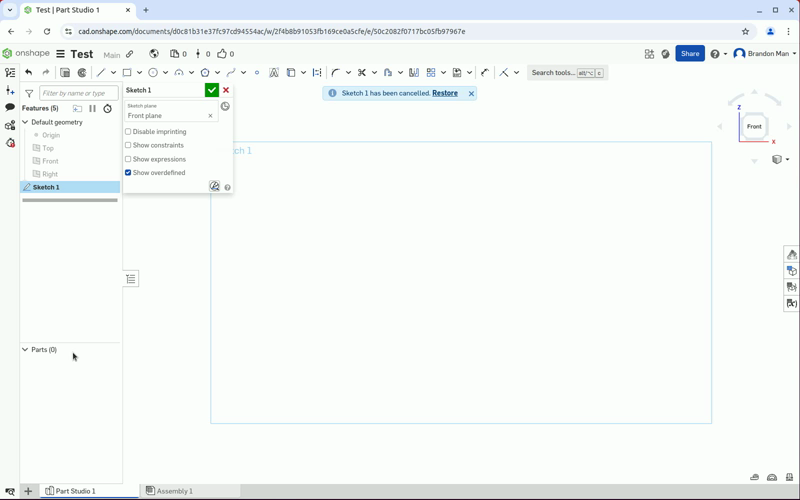
key(c)
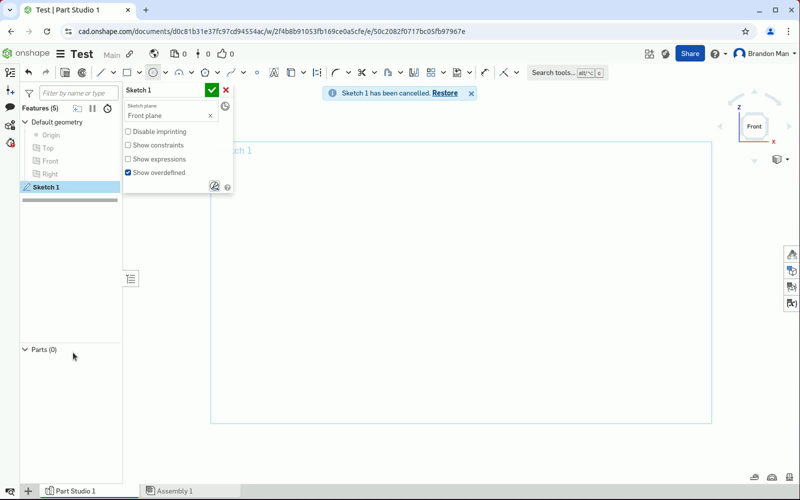
key_down(shift)
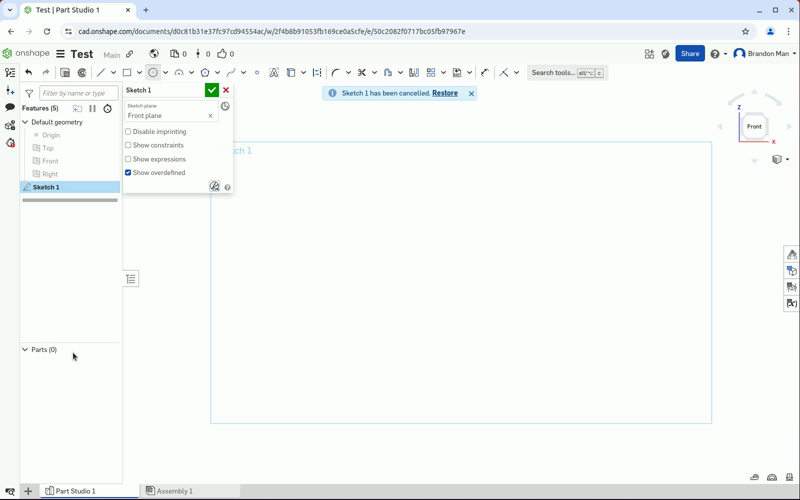
mouse_move(460, 282)
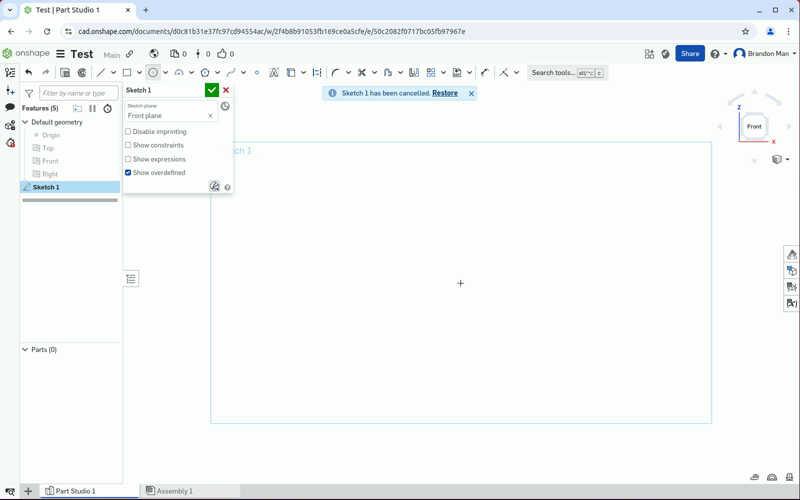
click(460, 282)
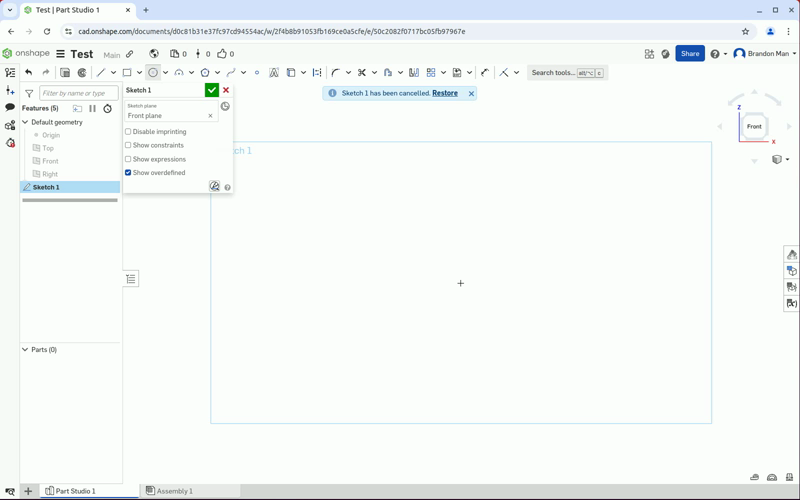
key_up(shift)
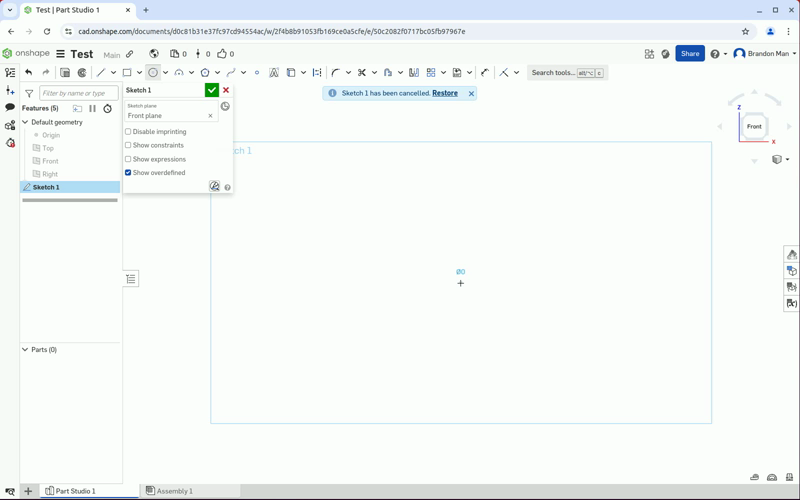
mouse_move(470, 282)
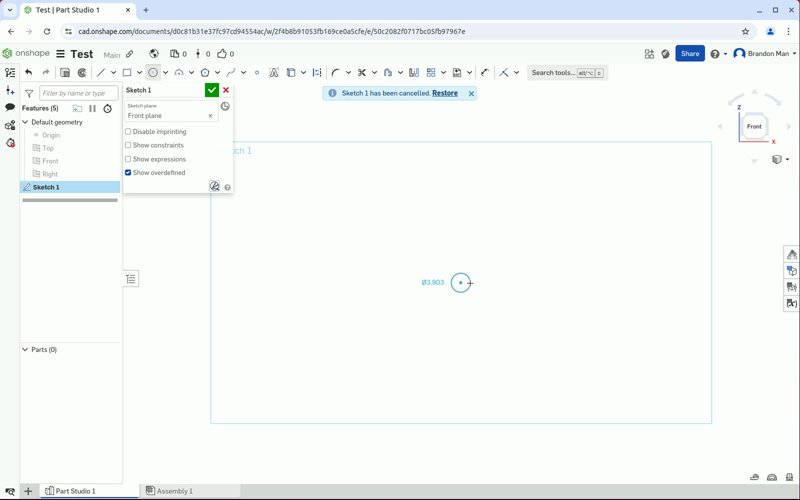
click(470, 282)
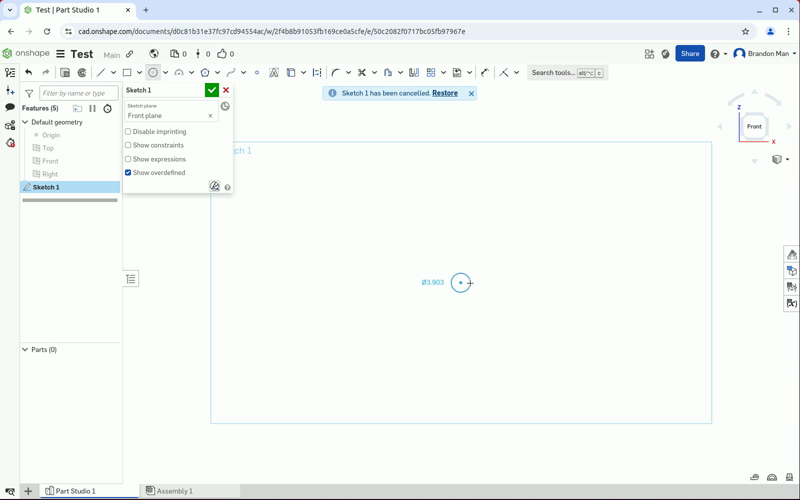
key(esc)
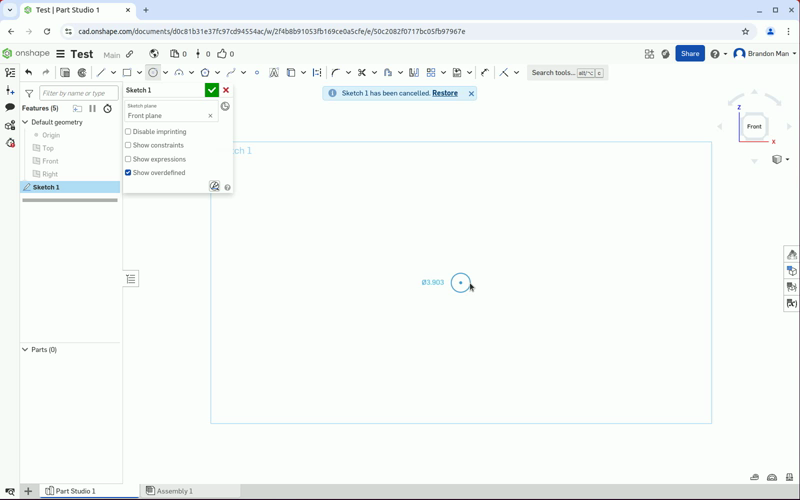
mouse_move(455, 275)
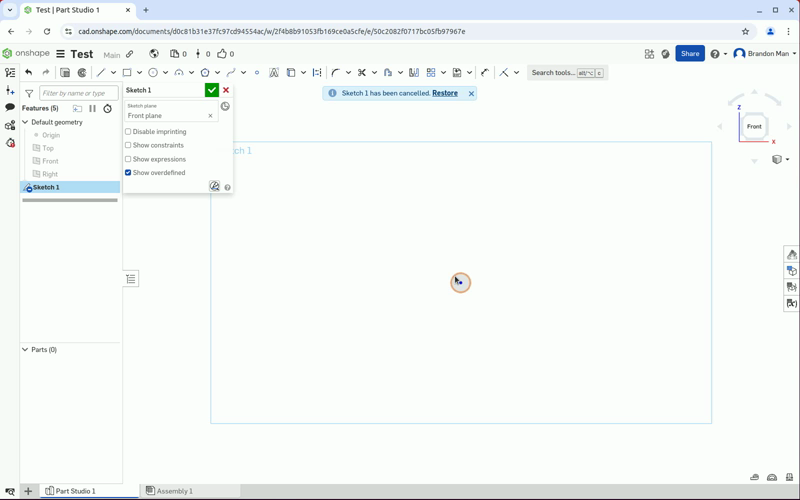
scroll(6)
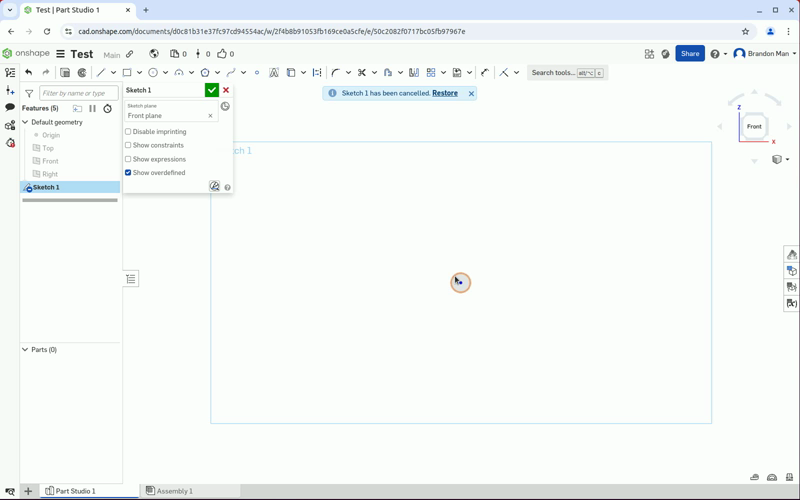
scroll(6)
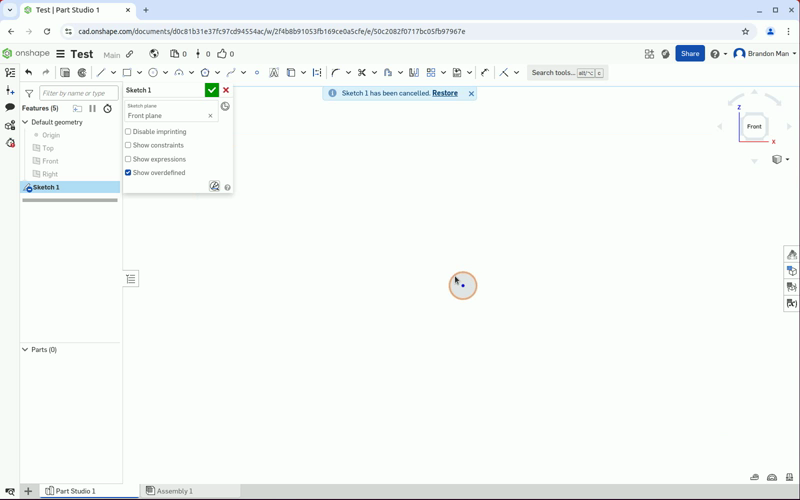
scroll(6)
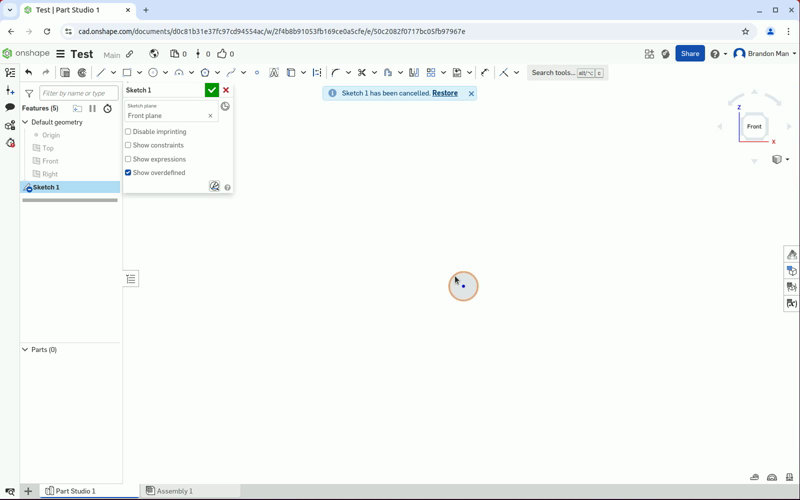
scroll(6)
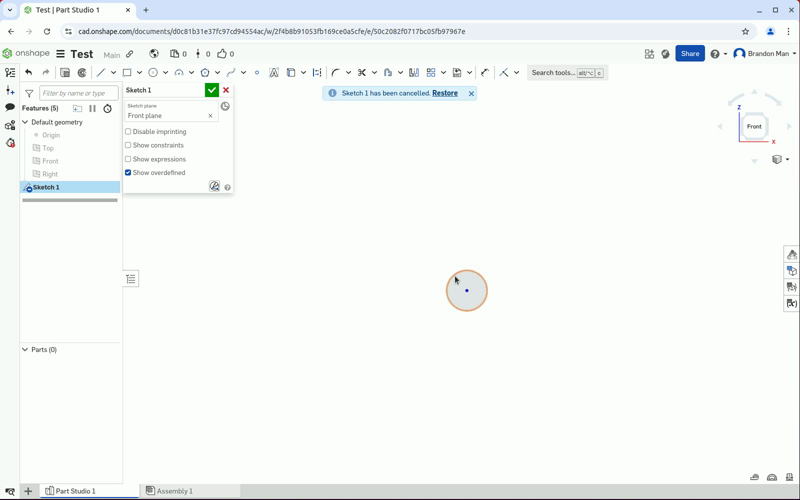
scroll(6)
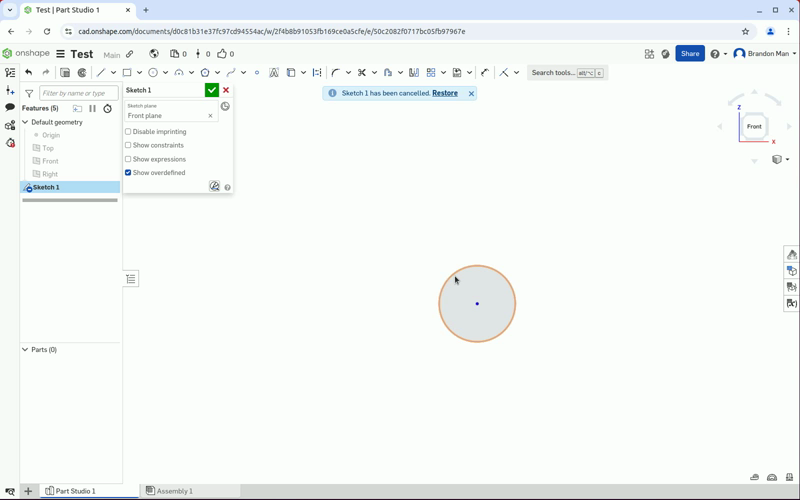
scroll(6)
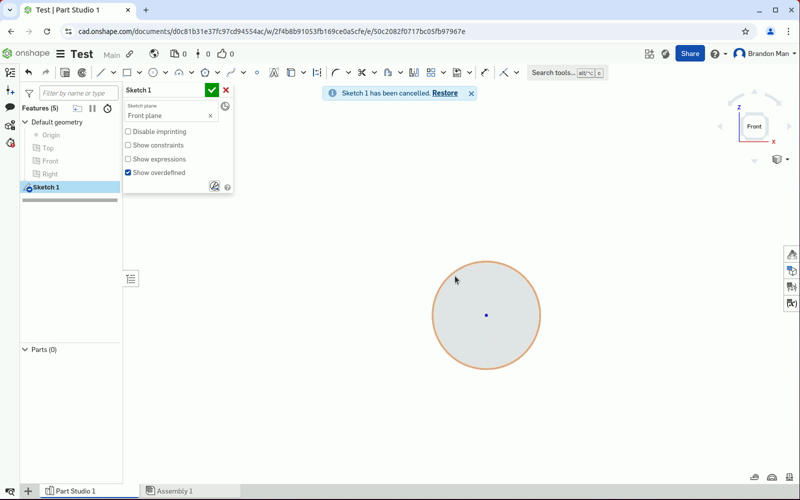
scroll(6)
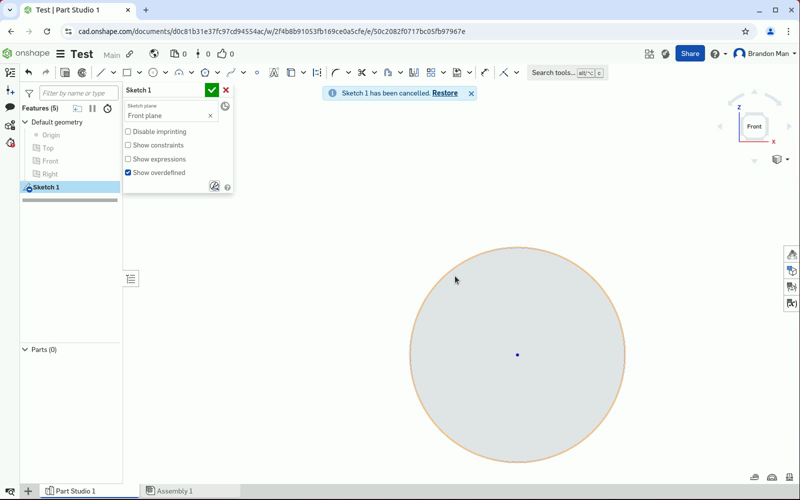
click(455, 275)
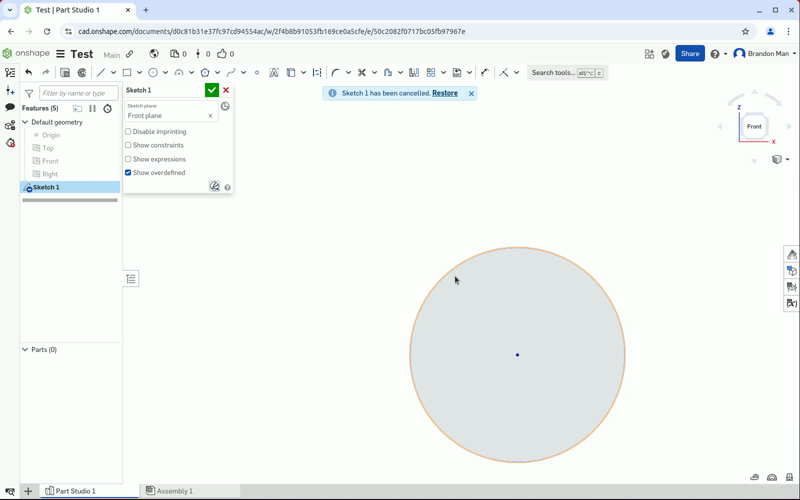
scroll(-6)
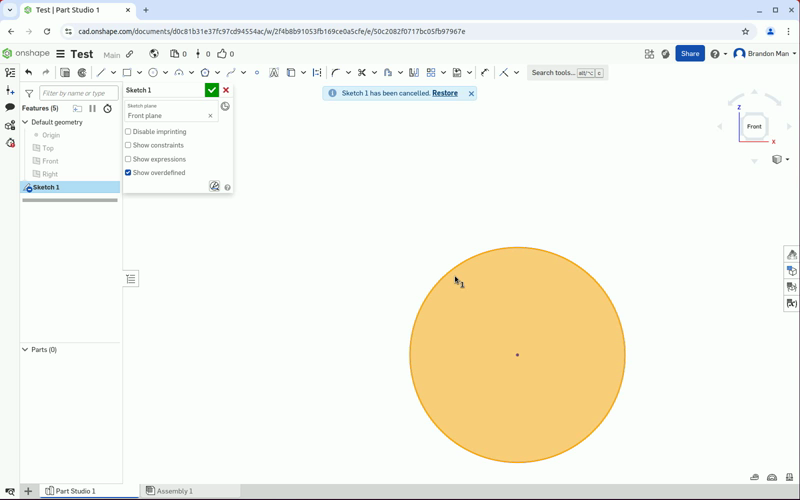
scroll(-6)
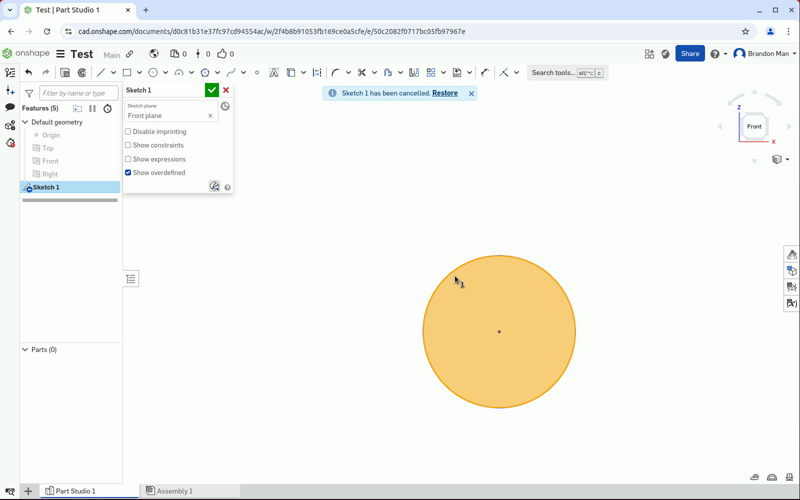
scroll(-6)
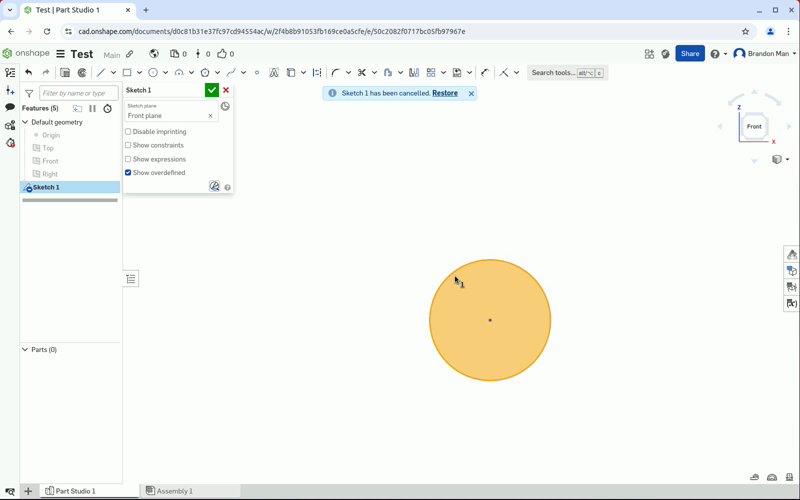
scroll(-6)
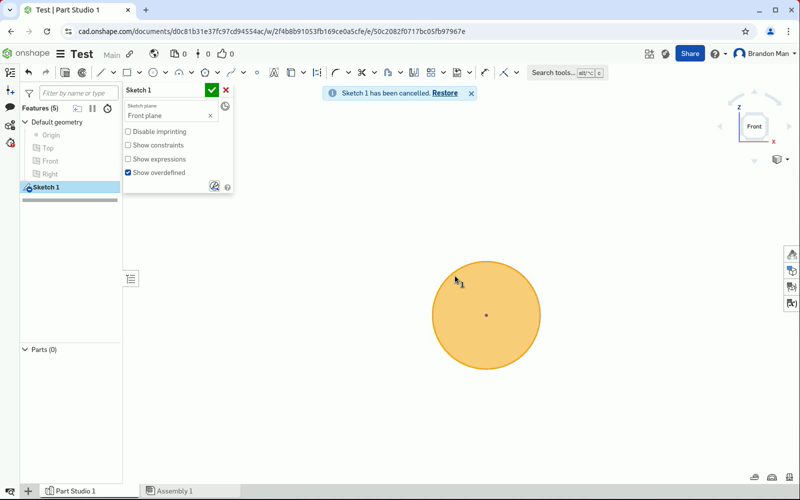
scroll(-6)
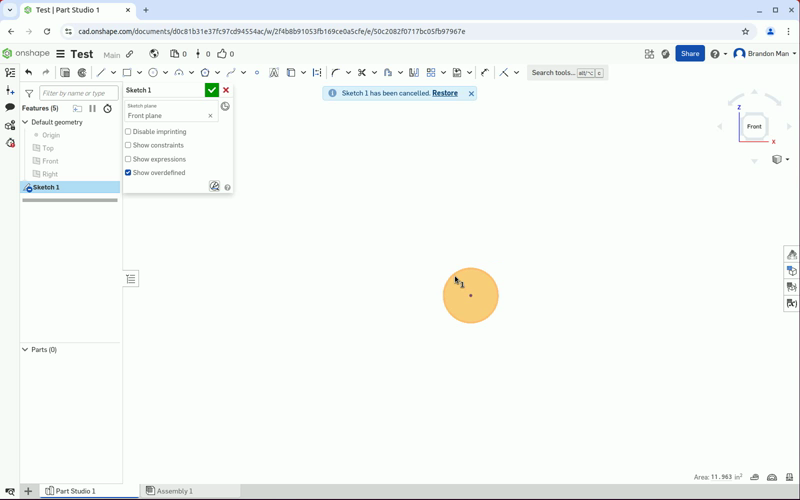
scroll(-6)
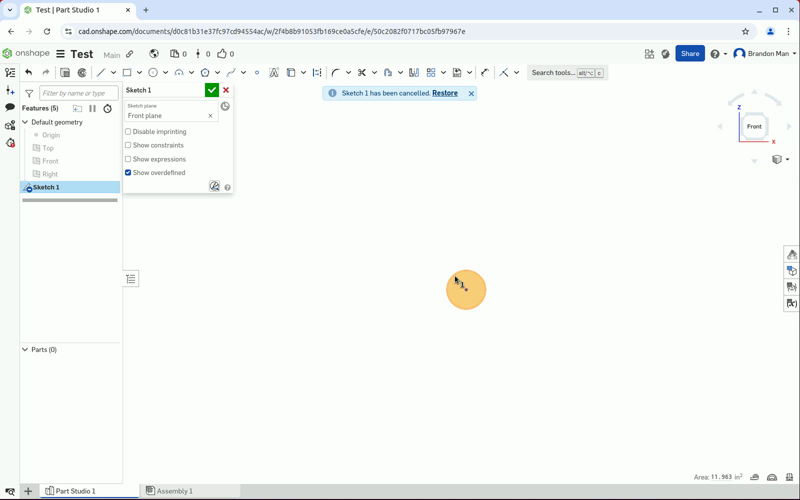
scroll(-6)
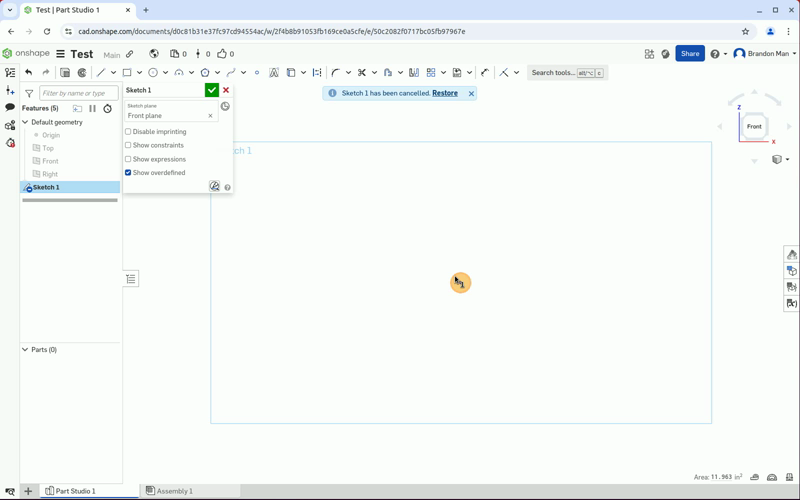
mouse_move(73, 352)
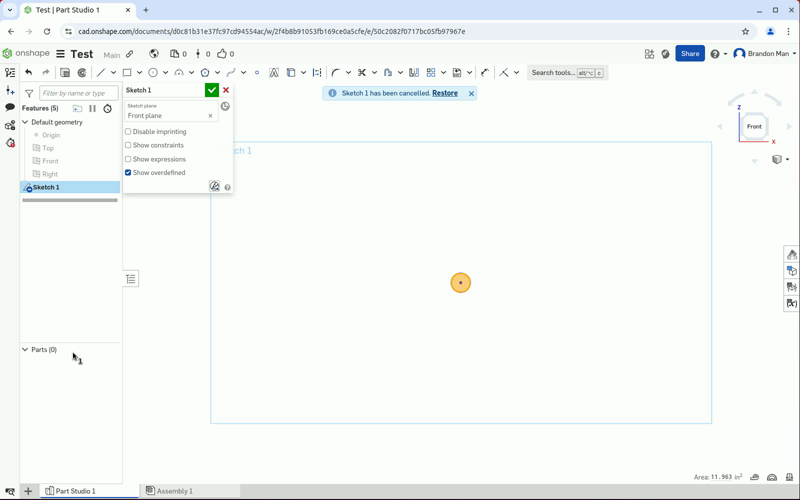
key(shift+y)
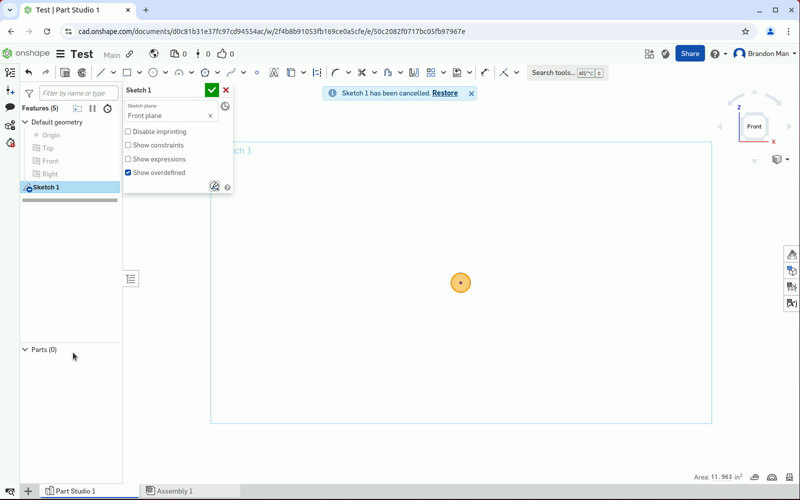
key(shift+e)
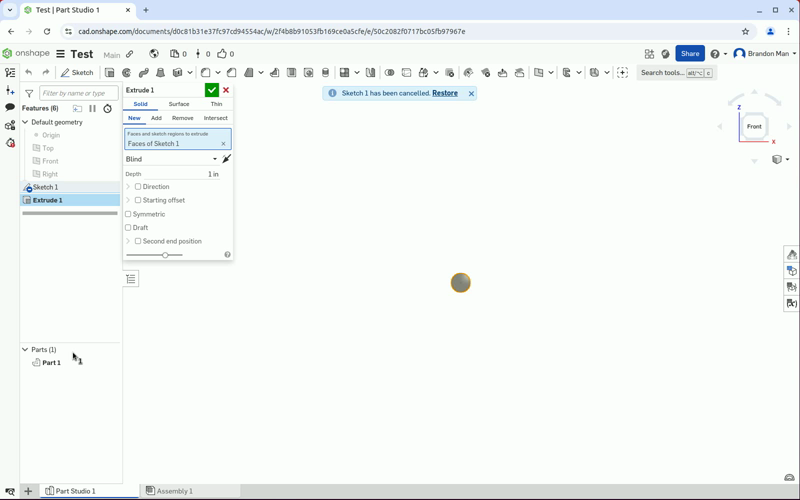
mouse_move(143, 106)
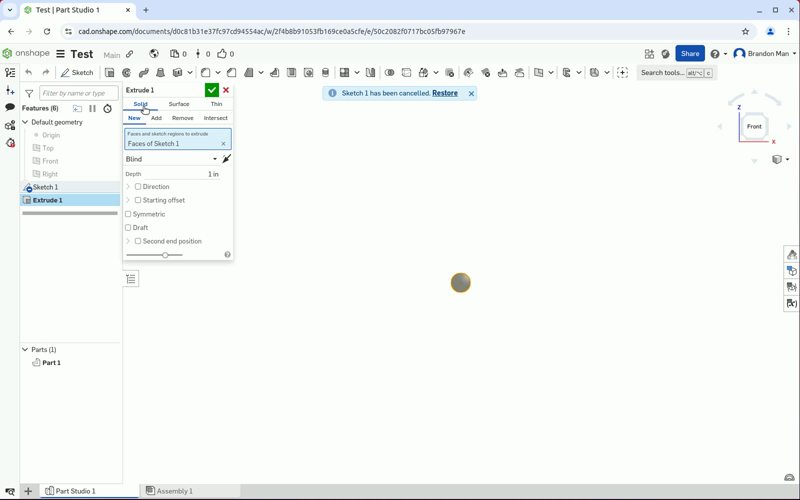
click(143, 106)
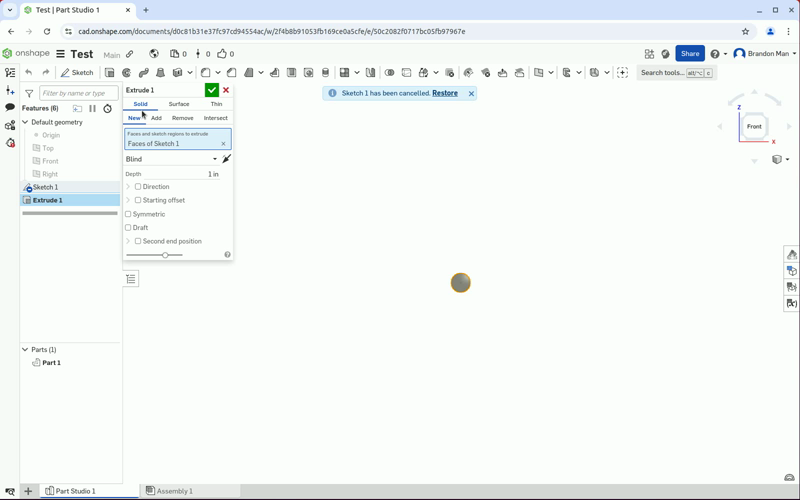
mouse_move(137, 120)
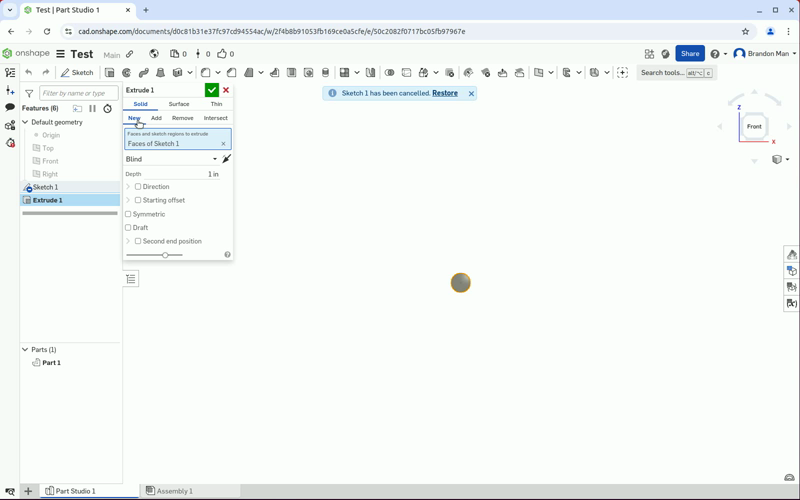
click(137, 120)
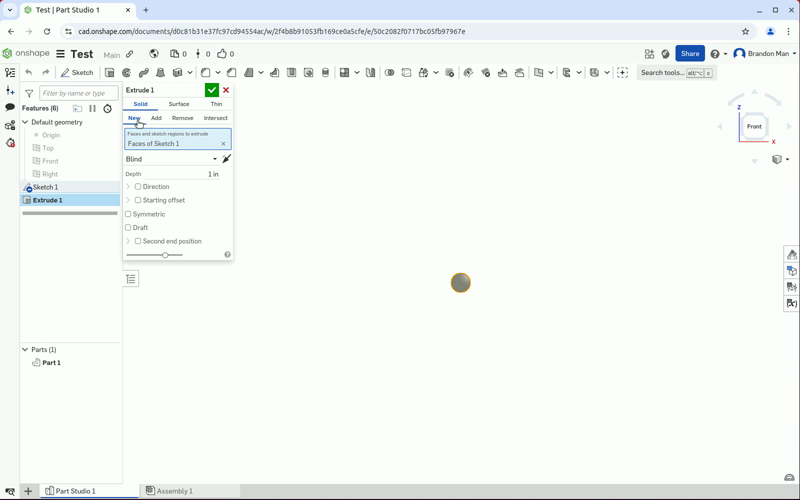
key(tab, 4)
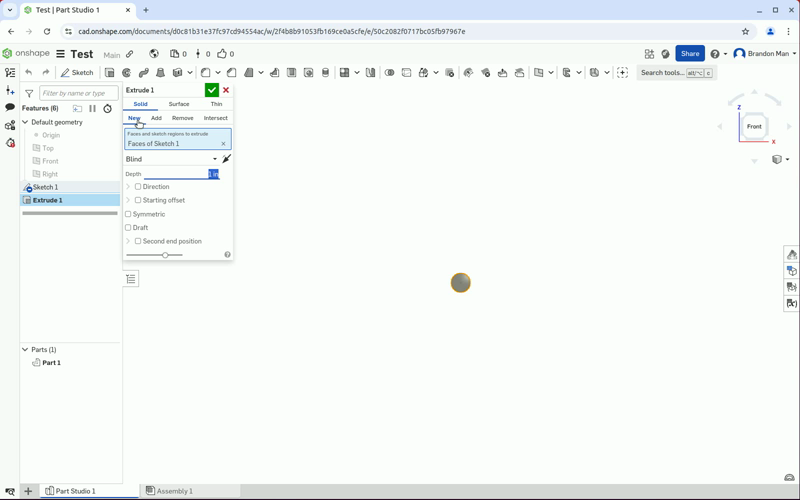
text(2.407)
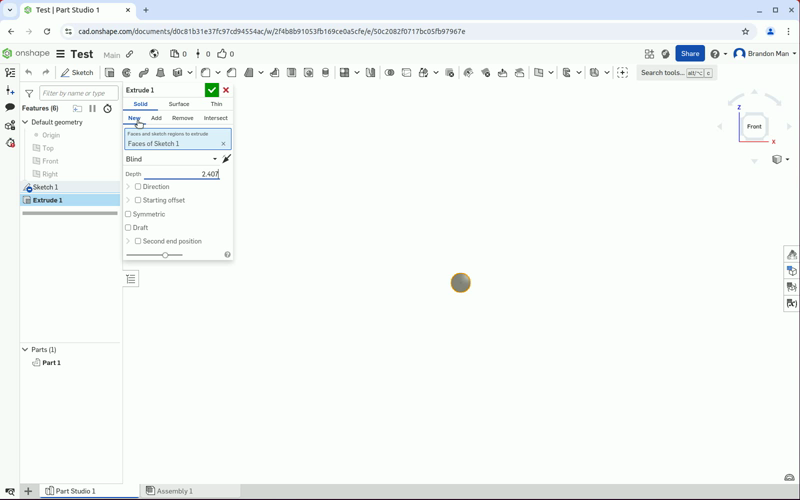
key(enter)
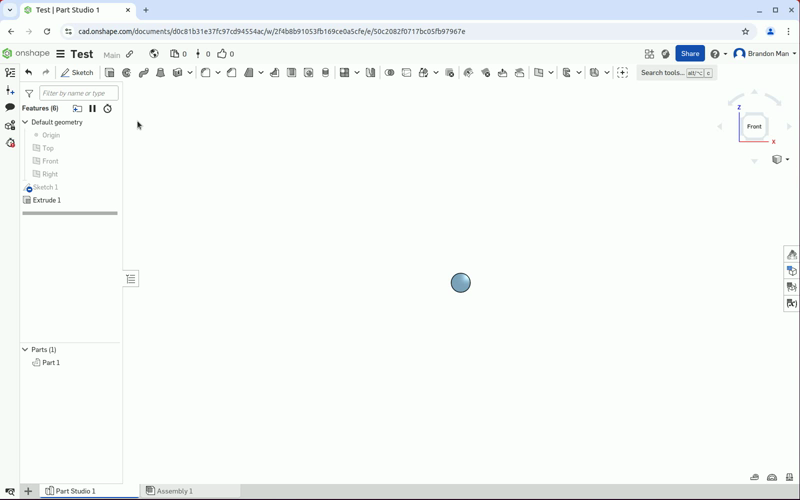
key(shift+h)
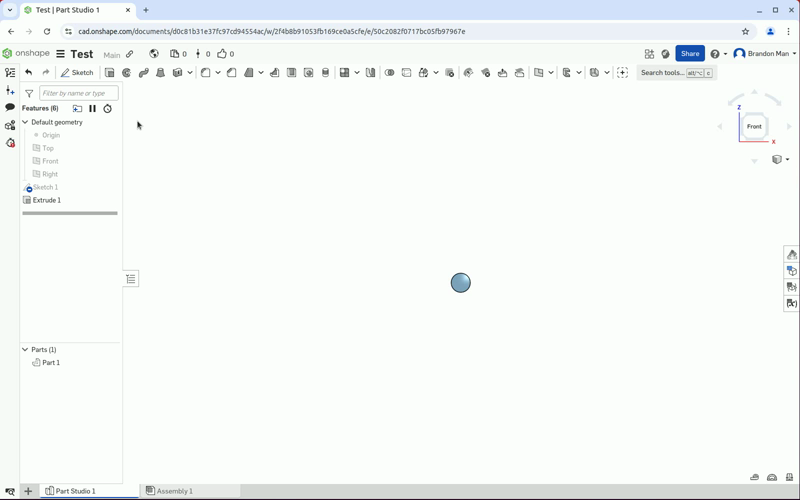
key(shift+h)
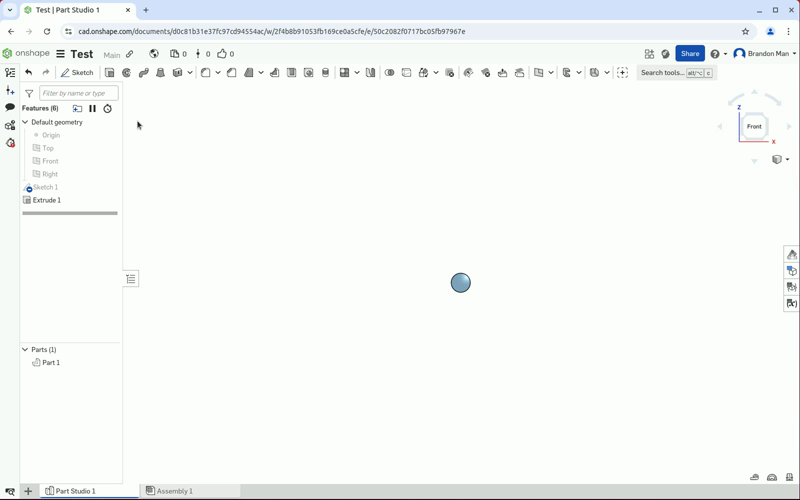
mouse_move(73, 189)
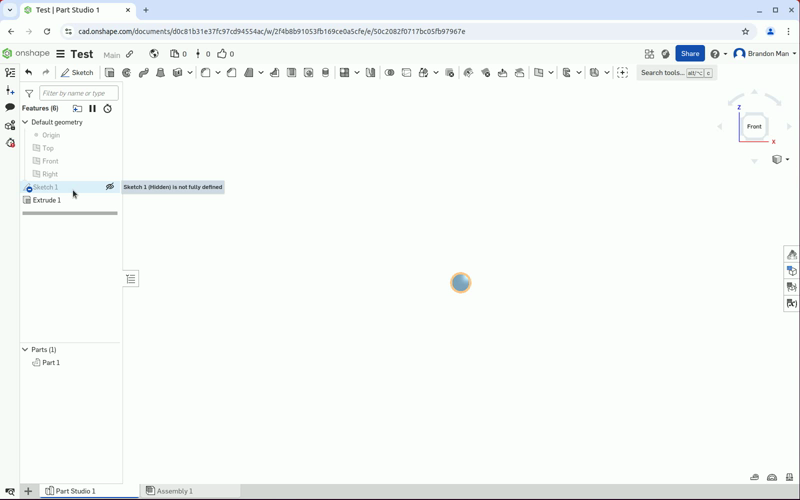
click(73, 189)
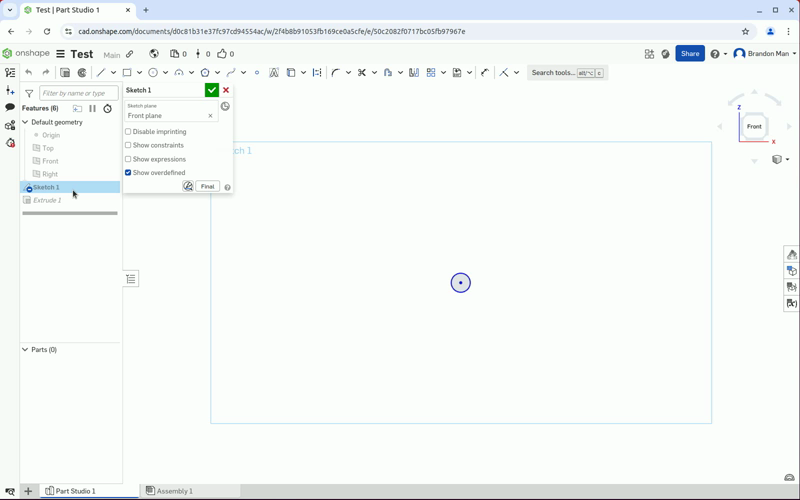
mouse_move(229, 92)
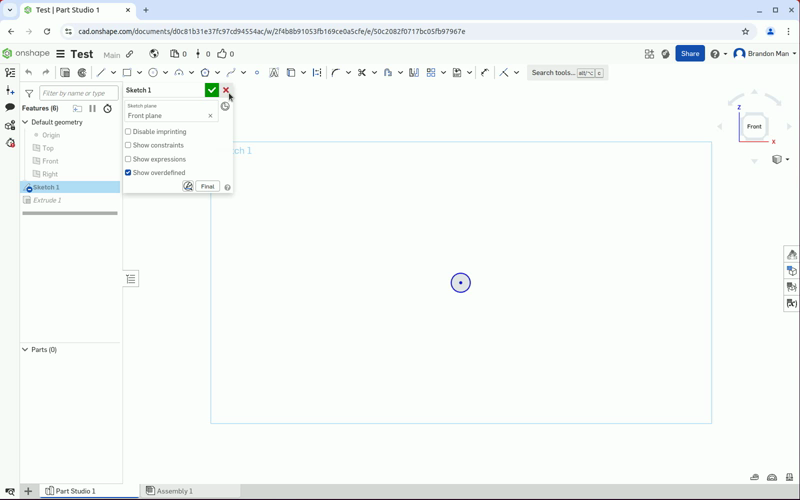
click(229, 92)
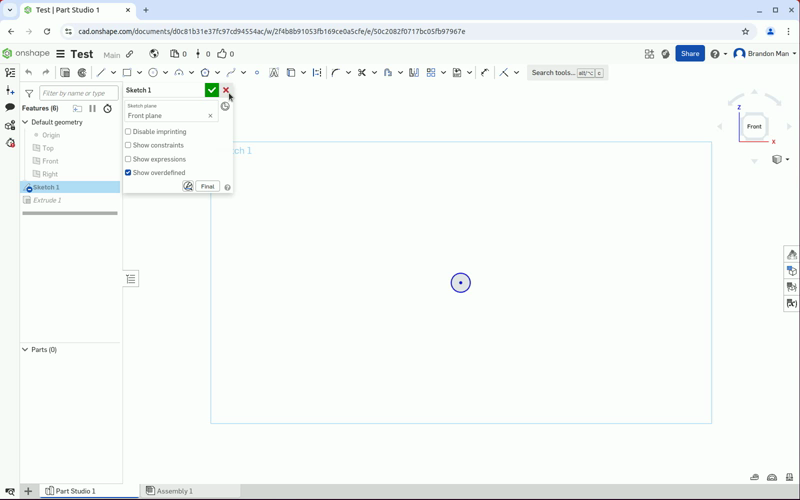
key(shift+s)
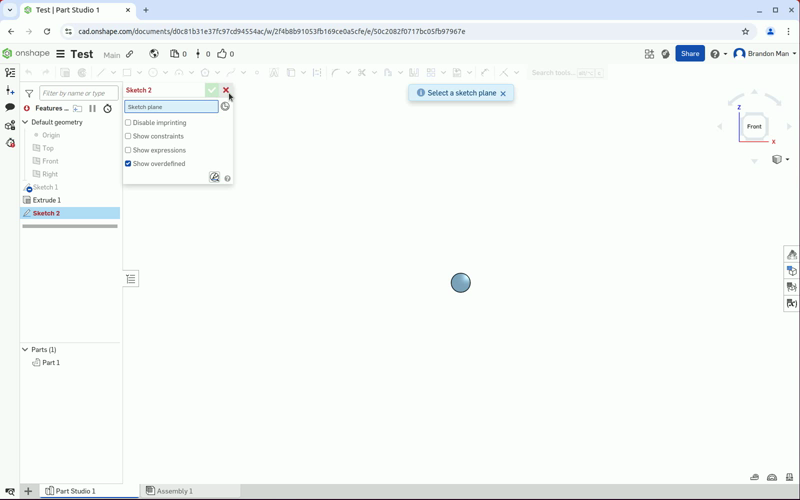
mouse_move(73, 163)
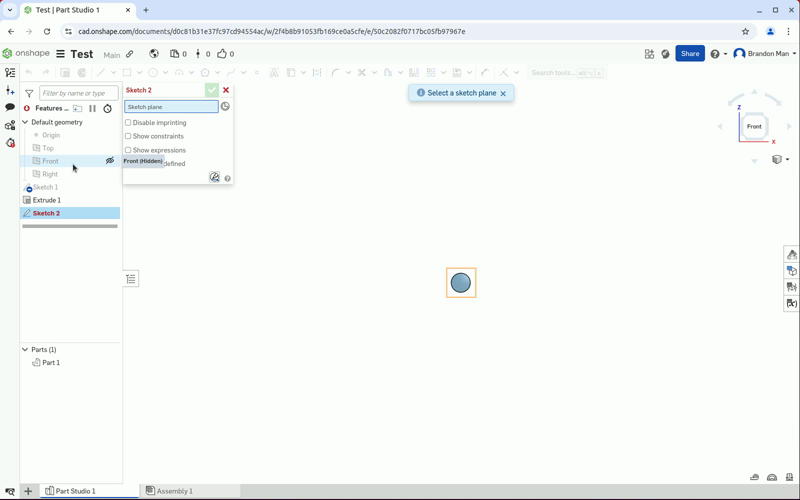
click(73, 163)
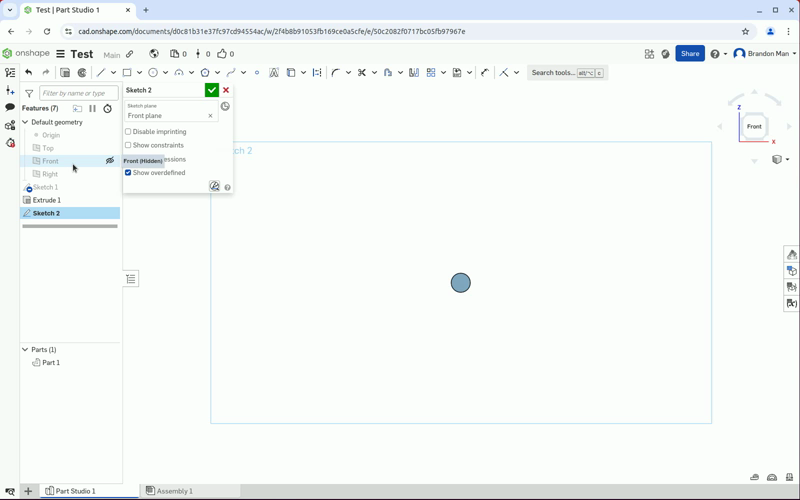
mouse_move(73, 352)
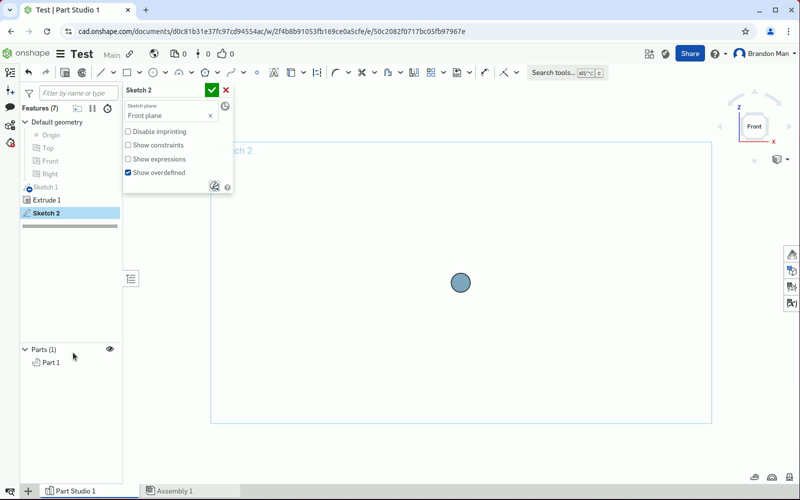
key(y)
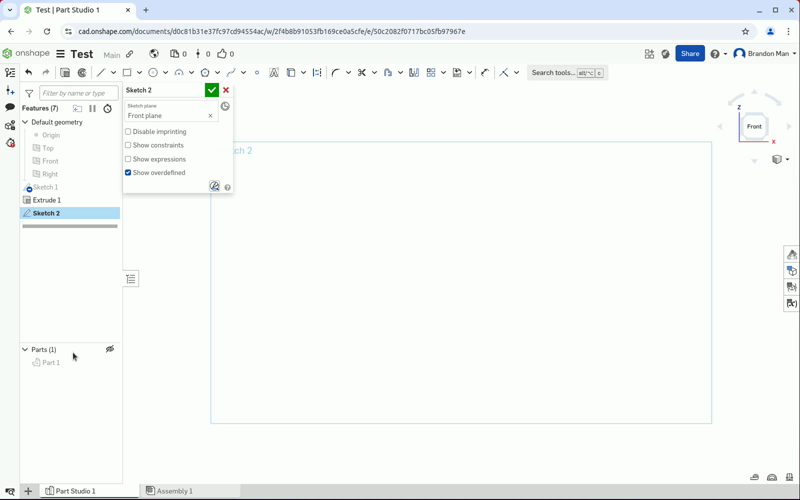
key(c)
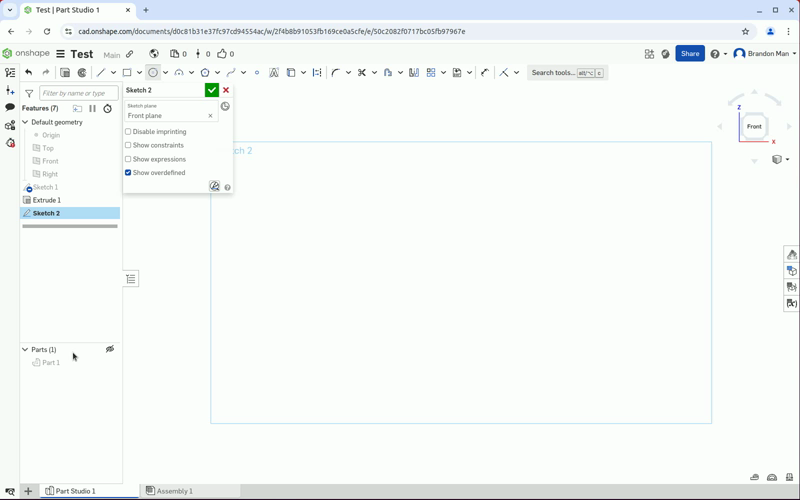
key_down(shift)
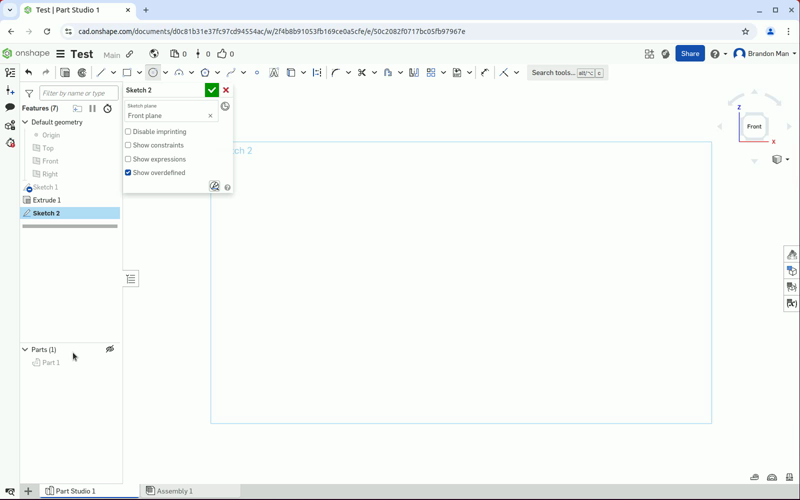
mouse_move(461, 282)
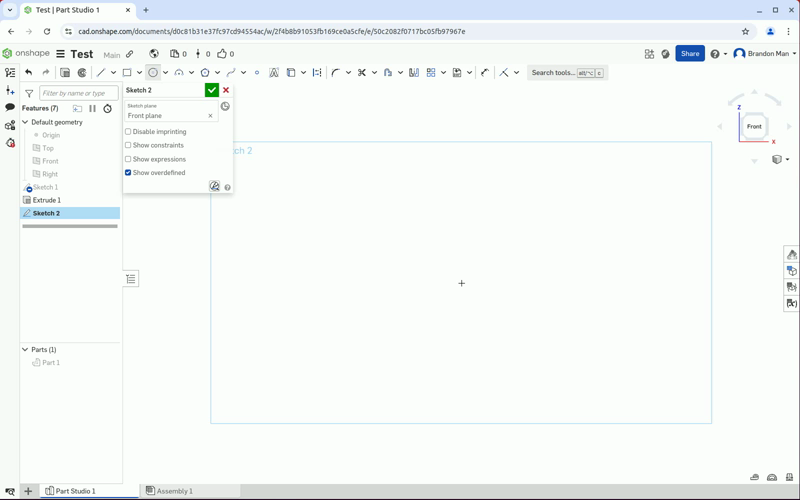
click(461, 282)
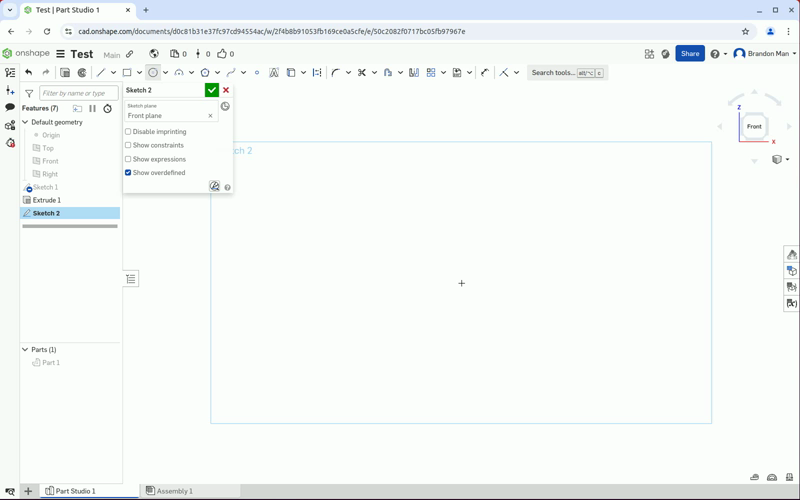
key_up(shift)
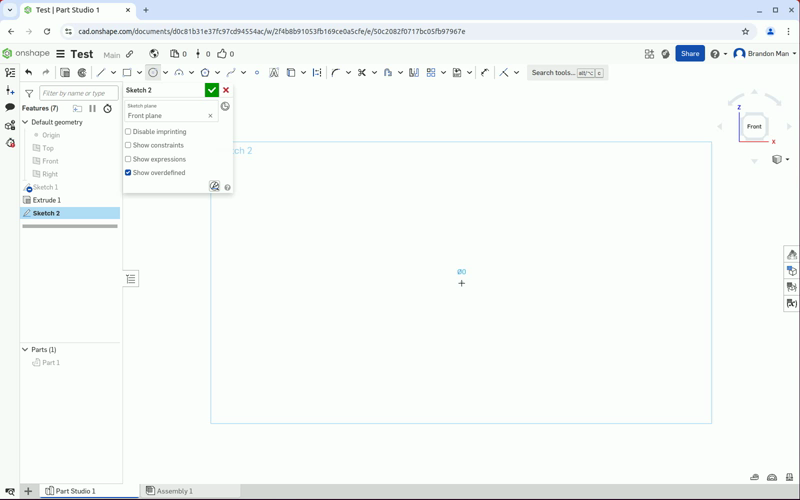
mouse_move(470, 282)
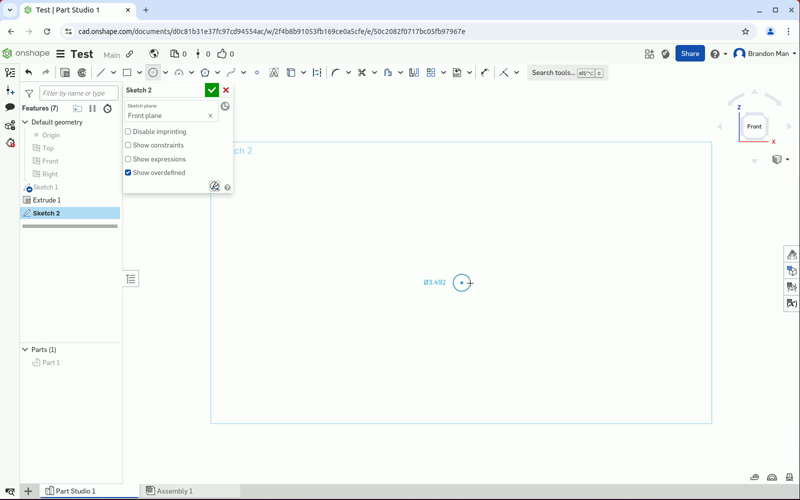
click(470, 282)
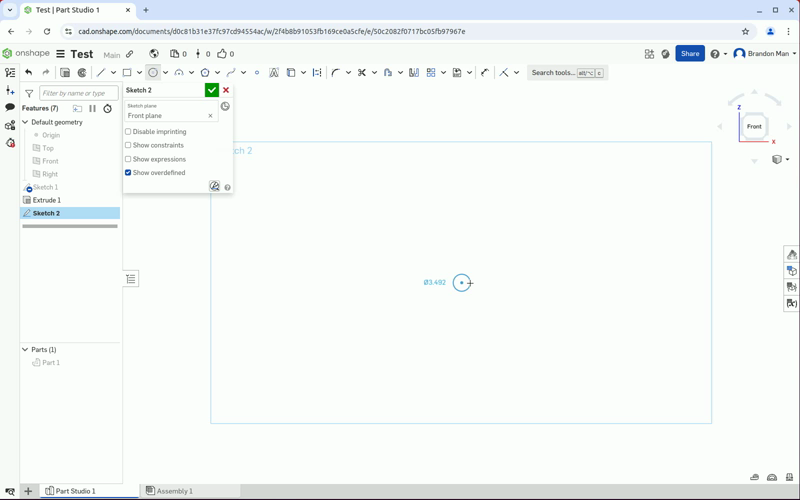
key(esc)
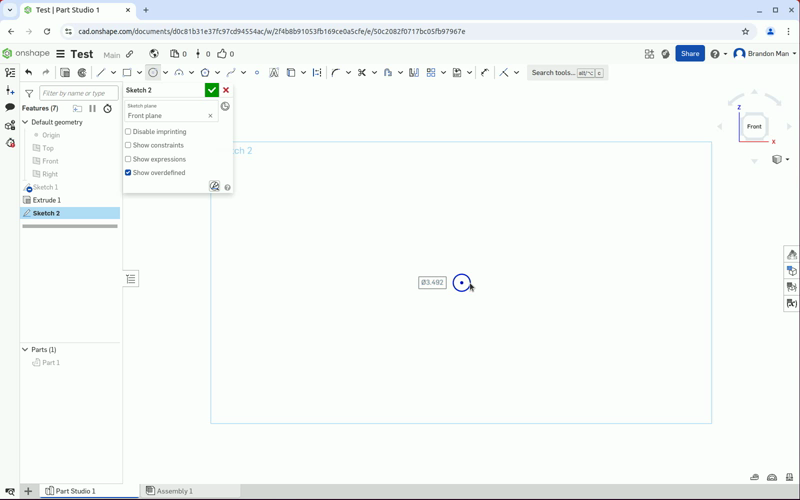
mouse_move(457, 281)
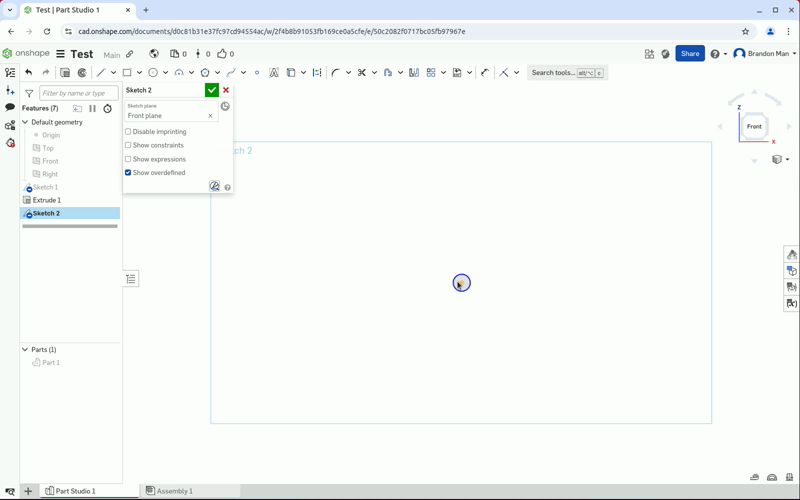
scroll(6)
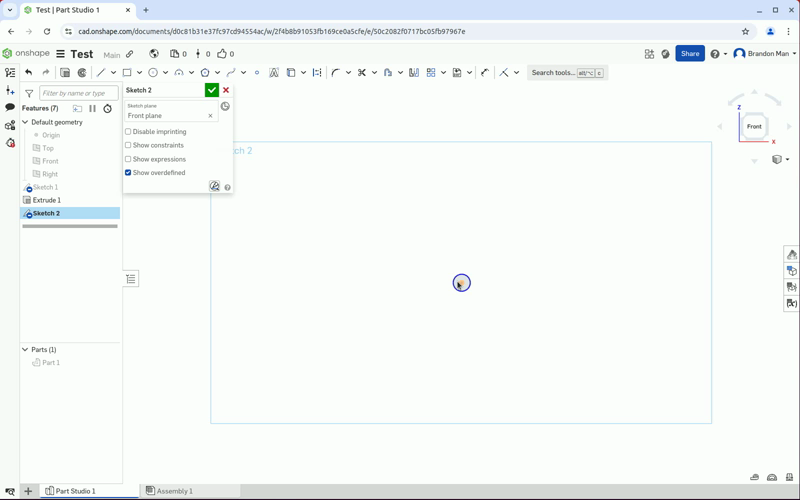
scroll(6)
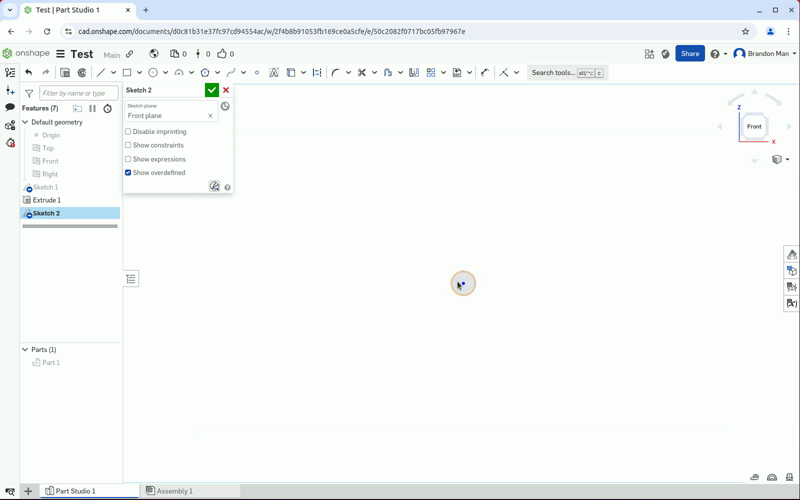
scroll(6)
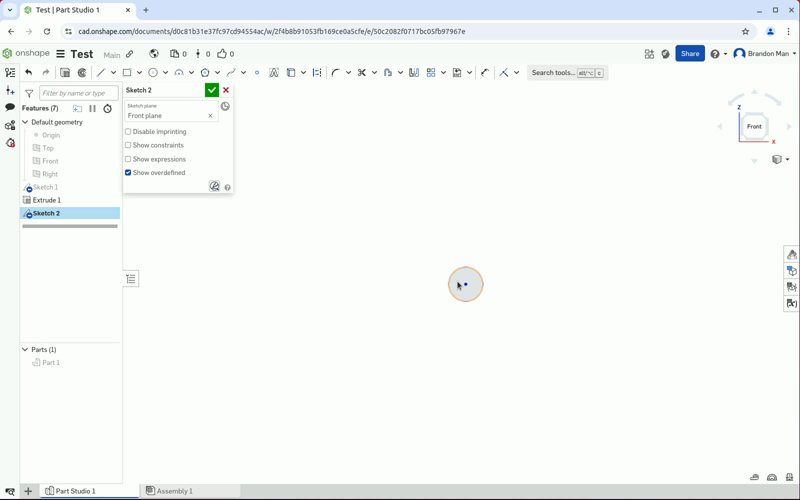
scroll(6)
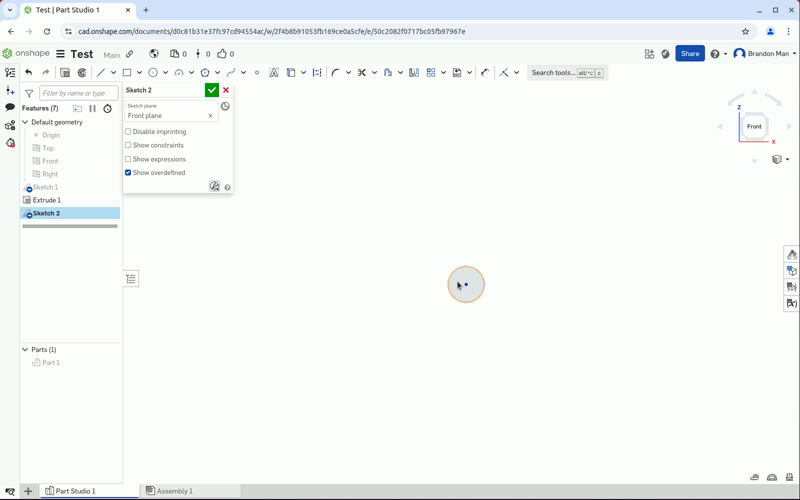
scroll(6)
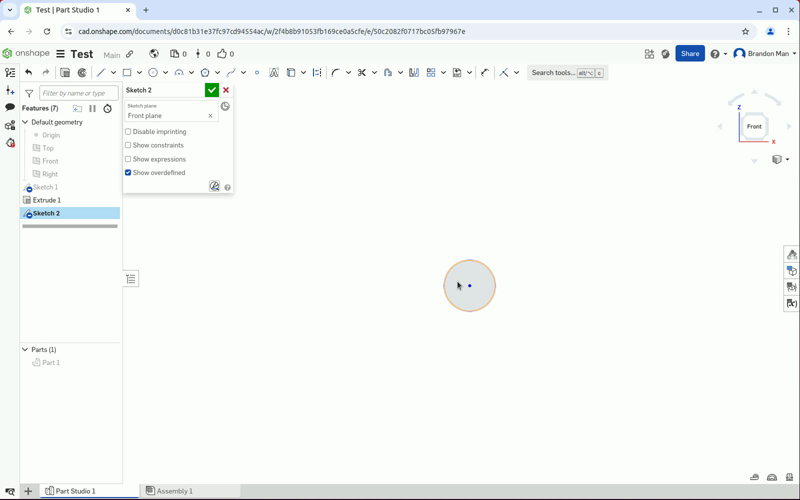
scroll(6)
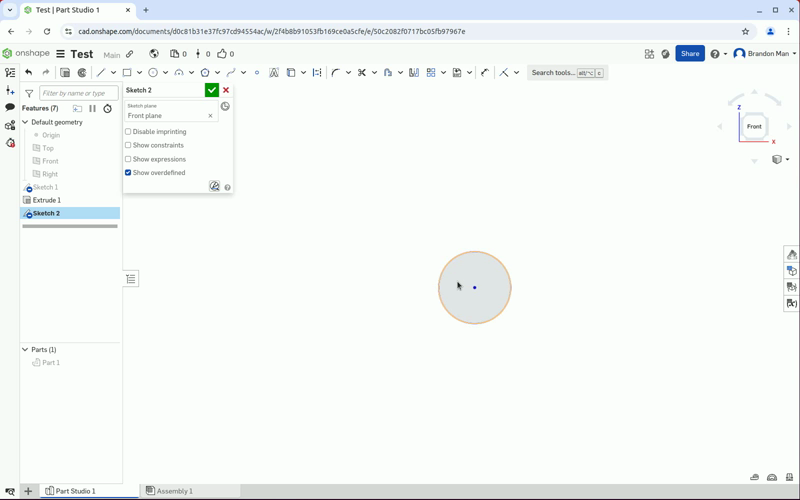
scroll(6)
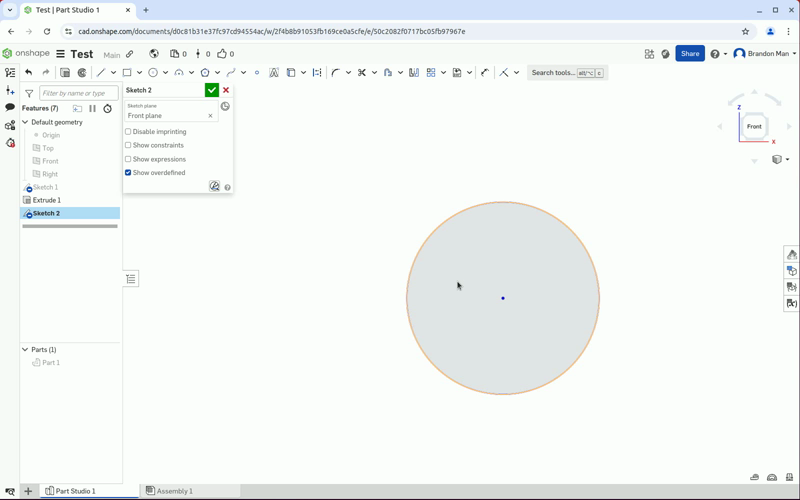
click(457, 281)
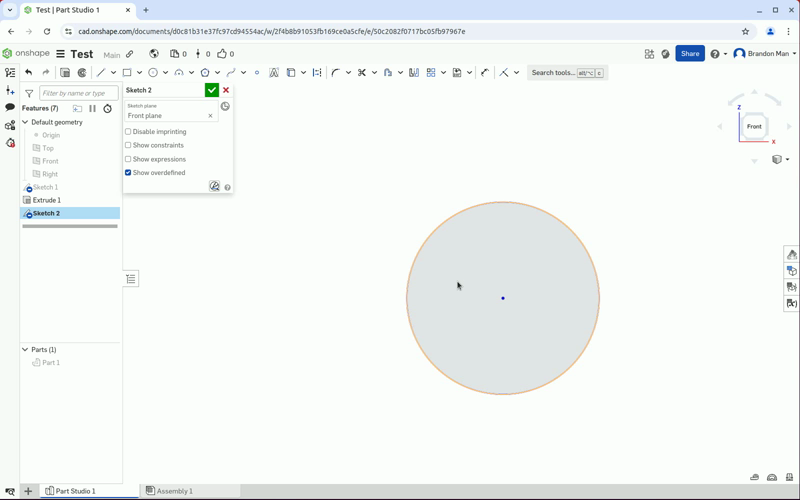
scroll(-6)
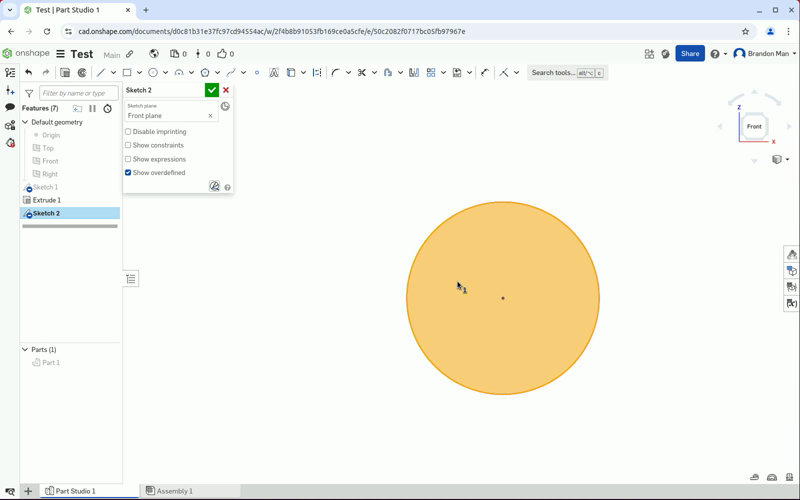
scroll(-6)
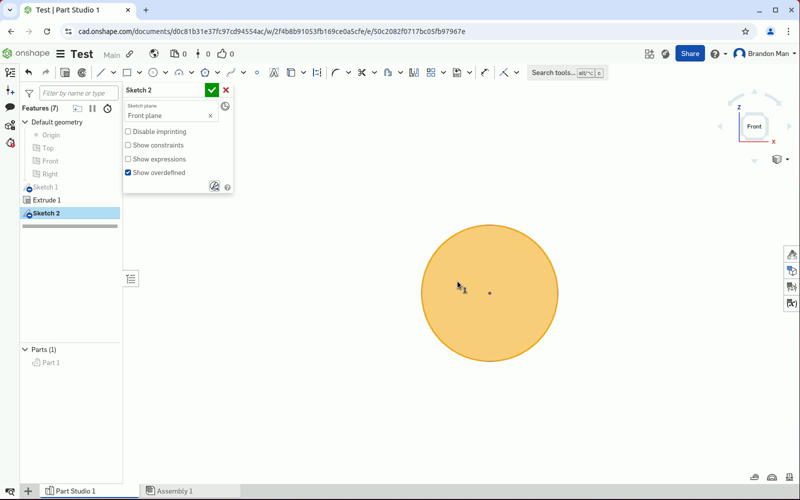
scroll(-6)
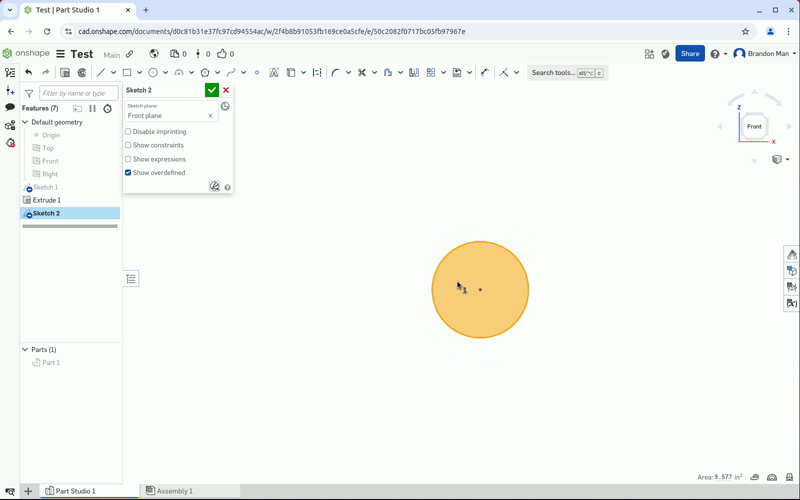
scroll(-6)
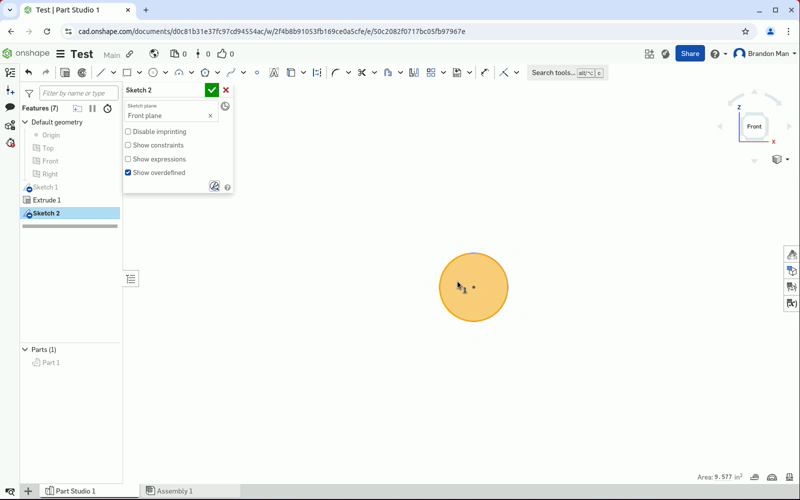
scroll(-6)
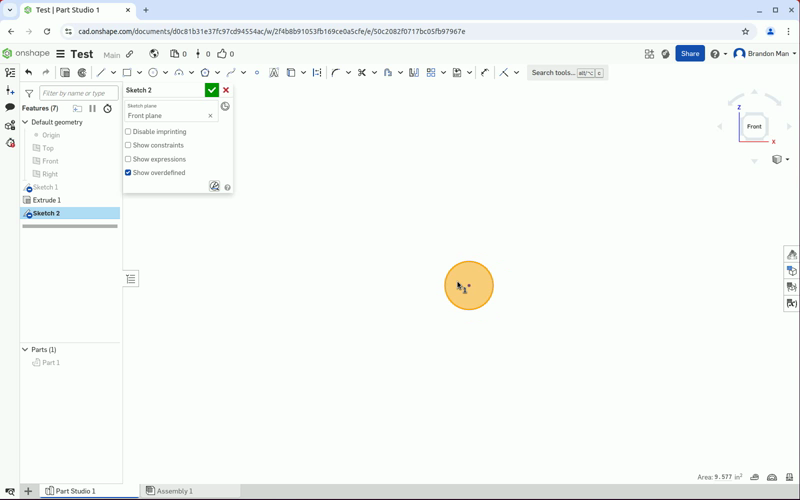
scroll(-6)
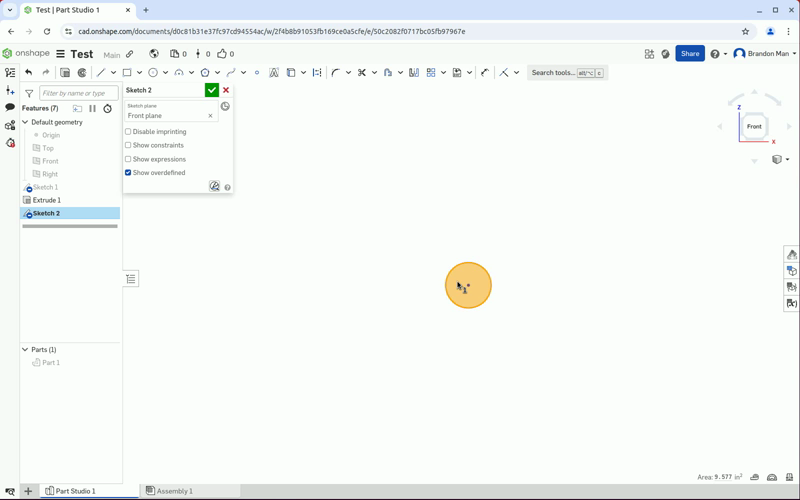
scroll(-6)
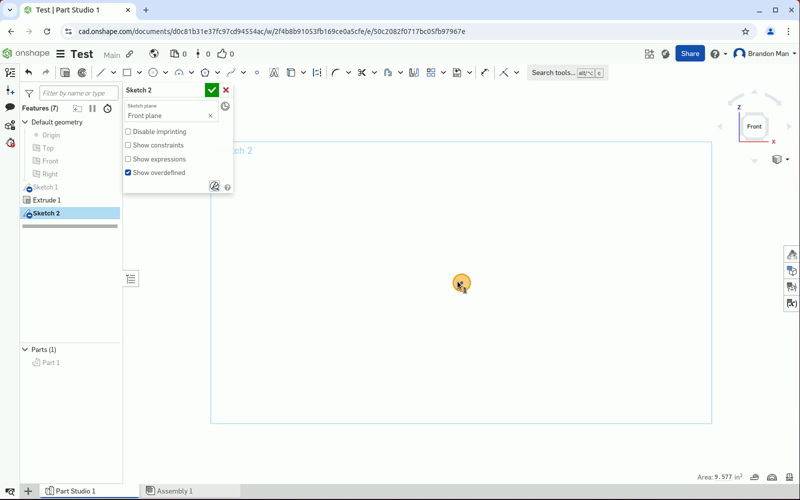
mouse_move(73, 352)
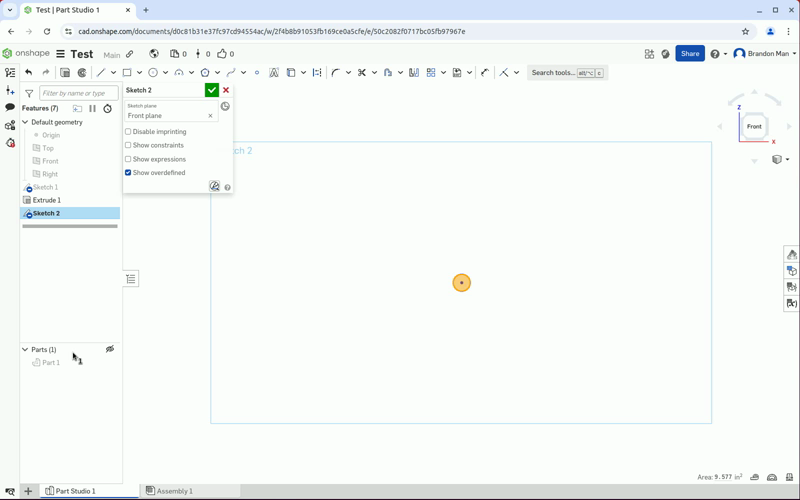
key(shift+y)
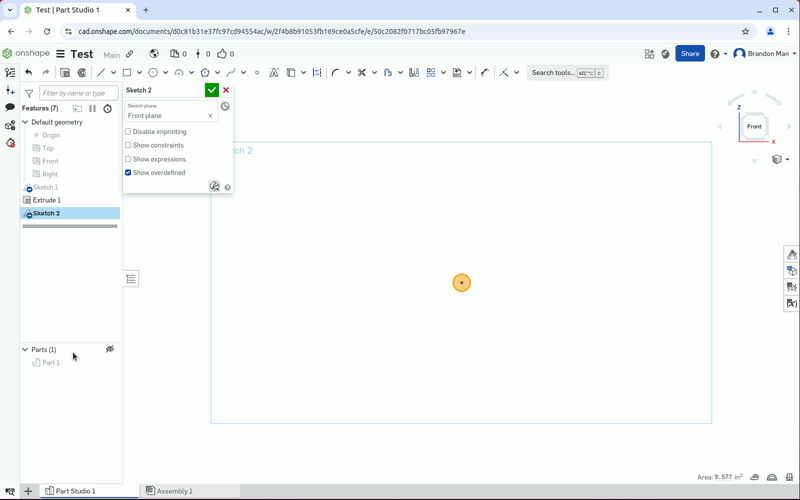
key(shift+e)
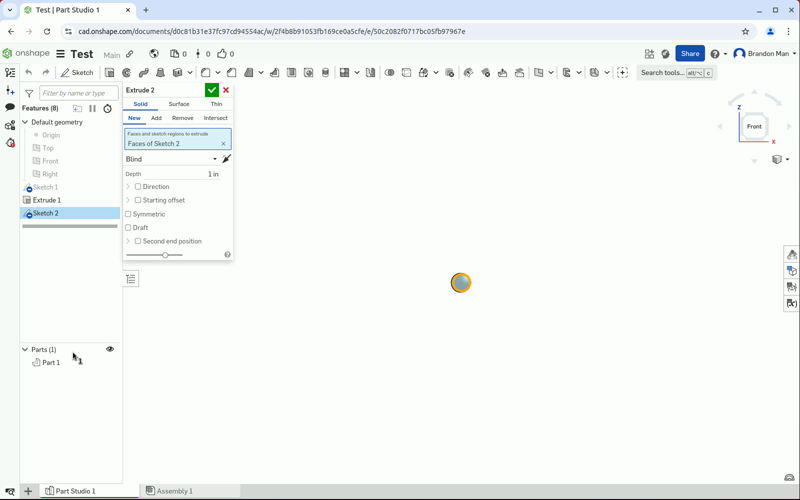
mouse_move(143, 106)
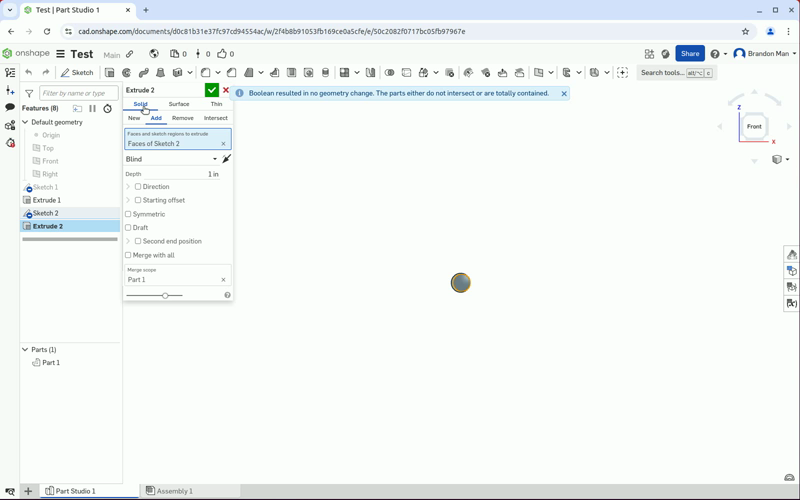
click(143, 106)
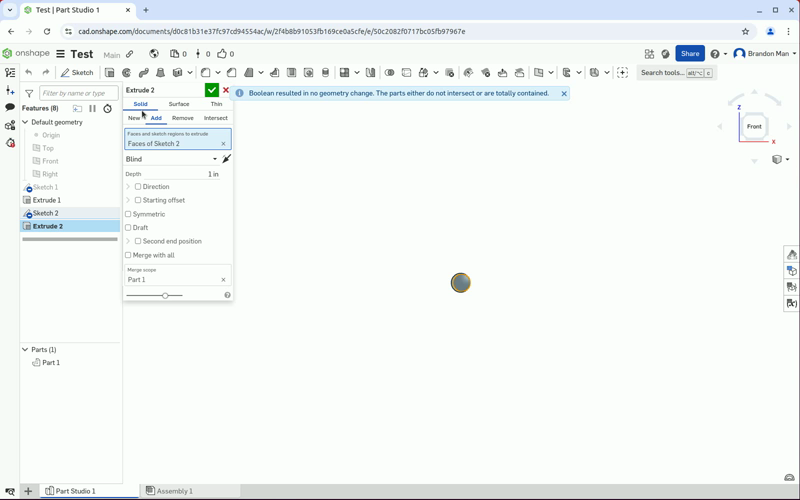
mouse_move(137, 120)
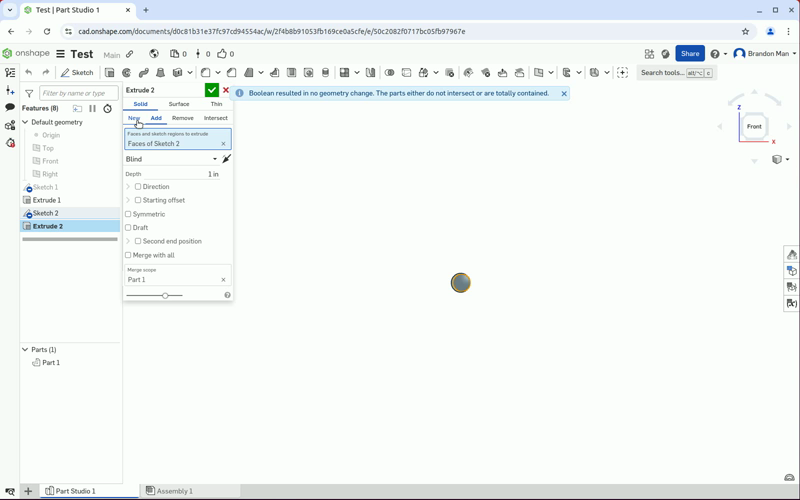
click(137, 120)
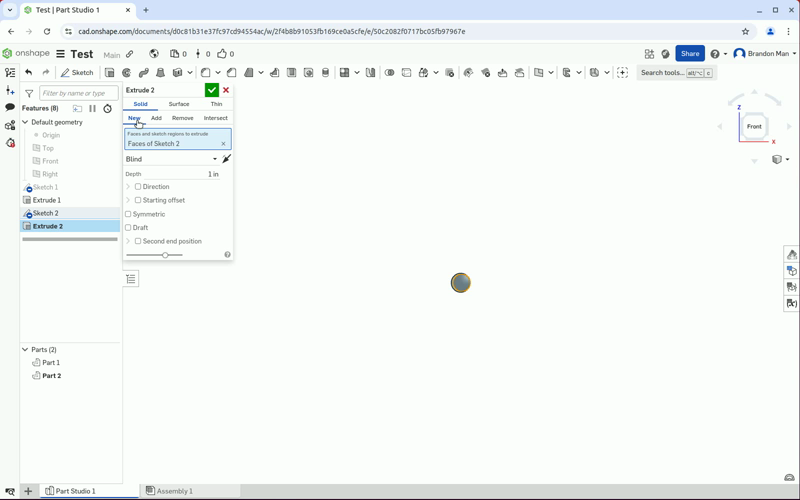
key(tab, 4)
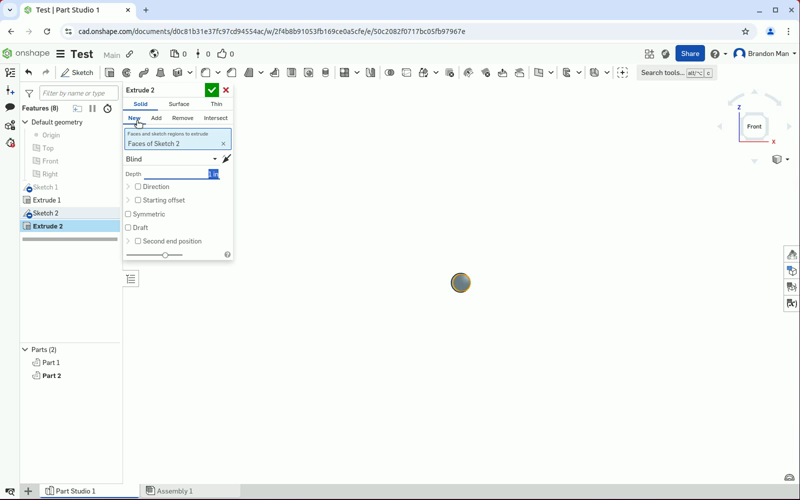
text(-11.554)
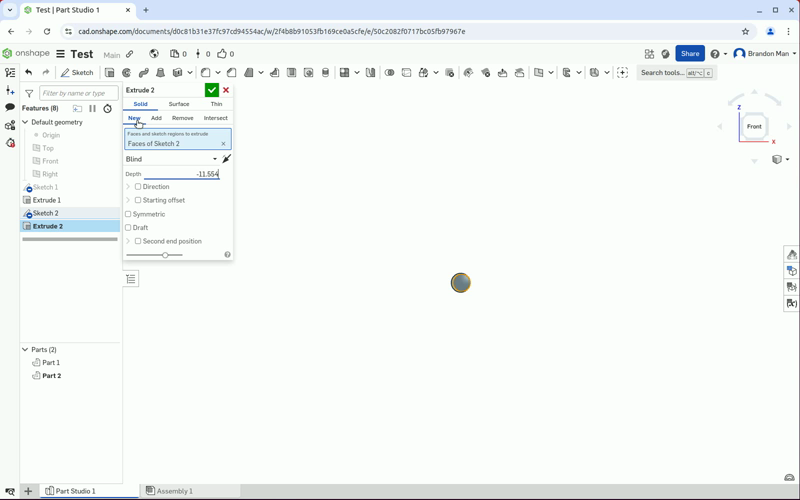
key(enter)
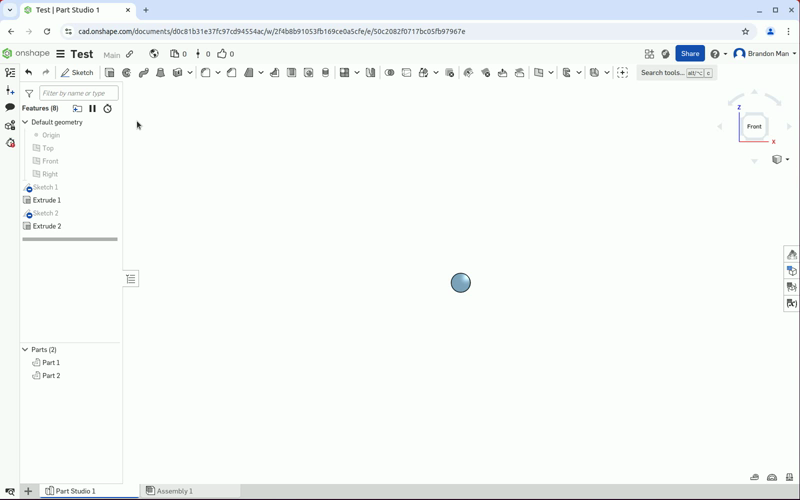
key(shift+h)
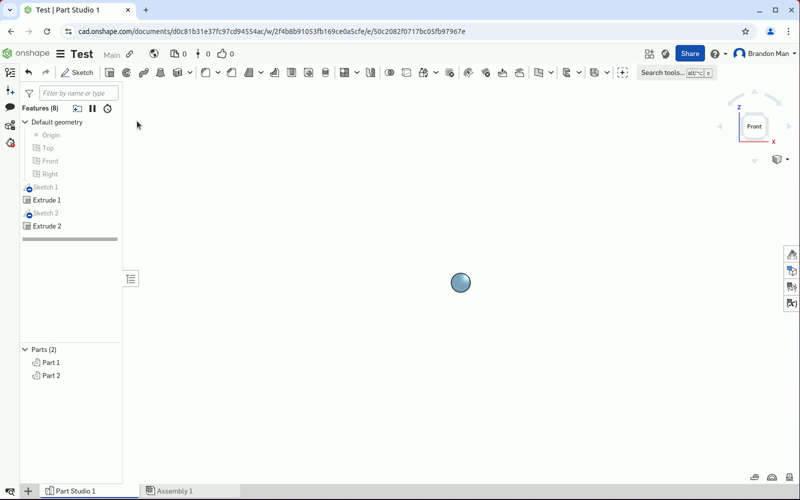
key(shift+h)
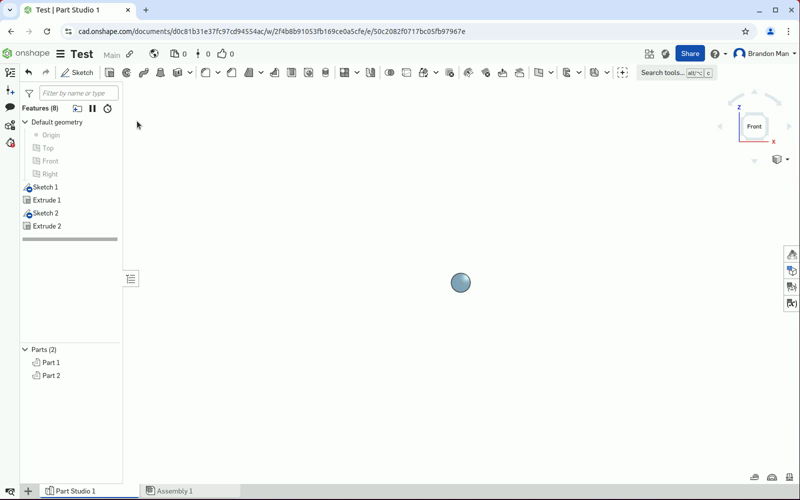
key(shift+7)
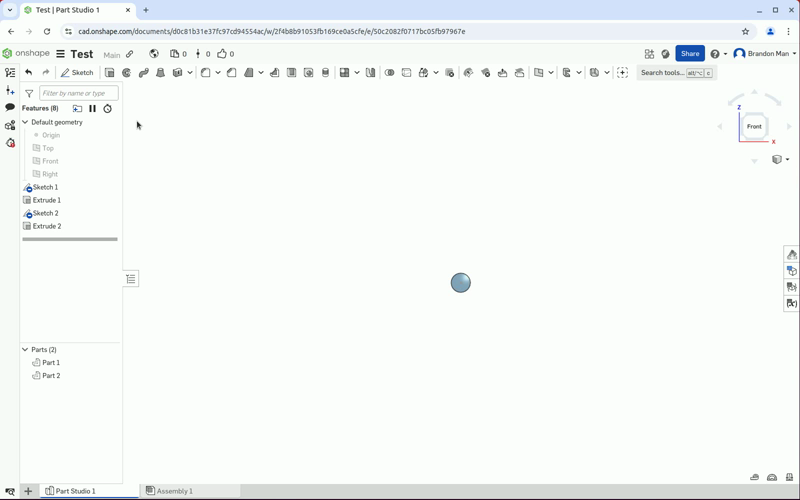
key(left, 2)
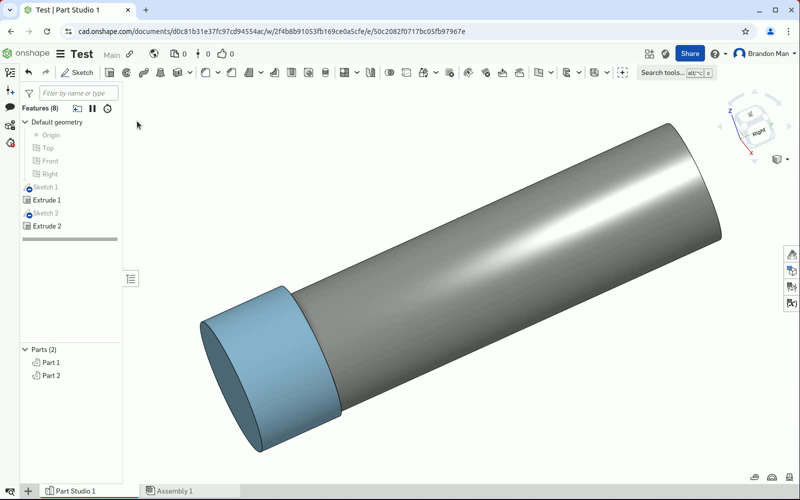
key(down, 2)
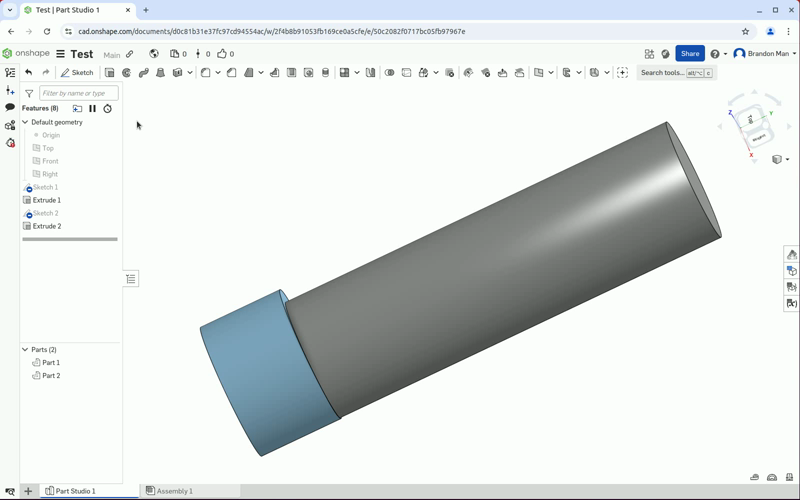
key(up, 2)
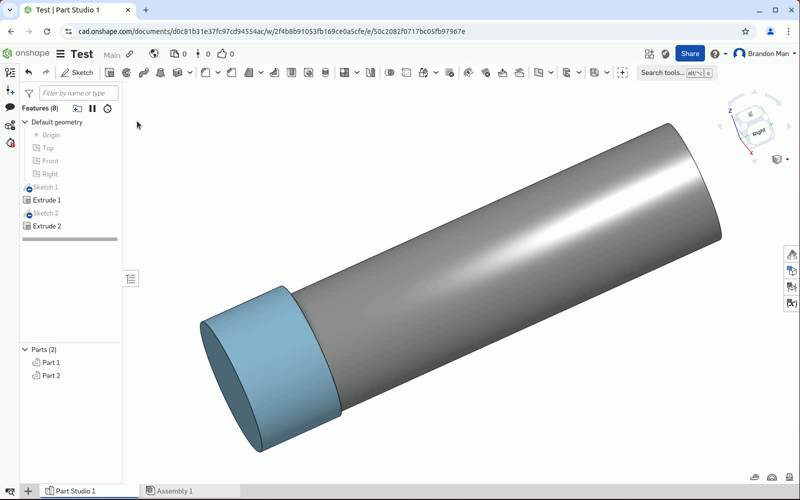
key(right, 2)
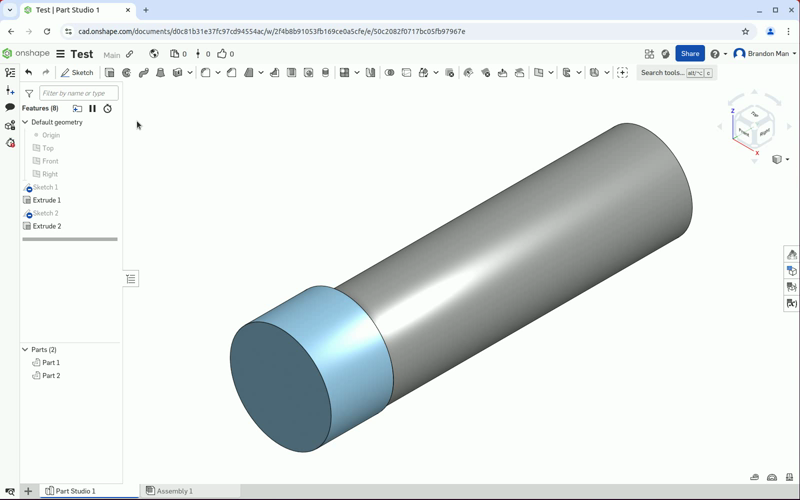
mouse_move(73, 189)
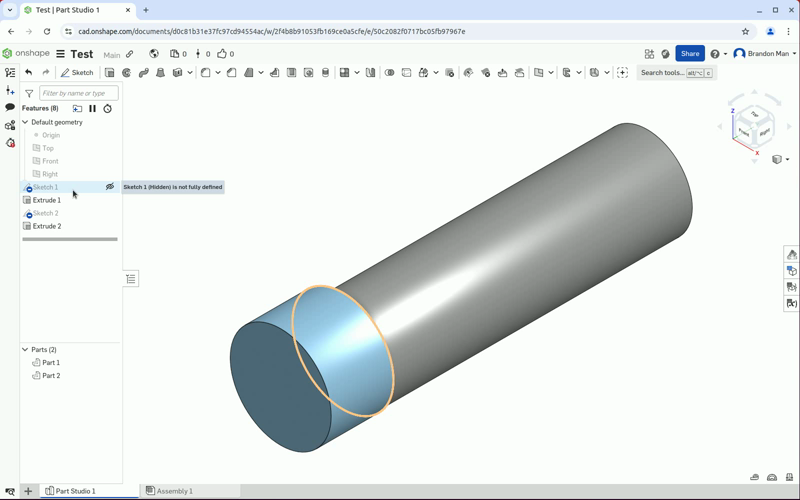
click(73, 189)